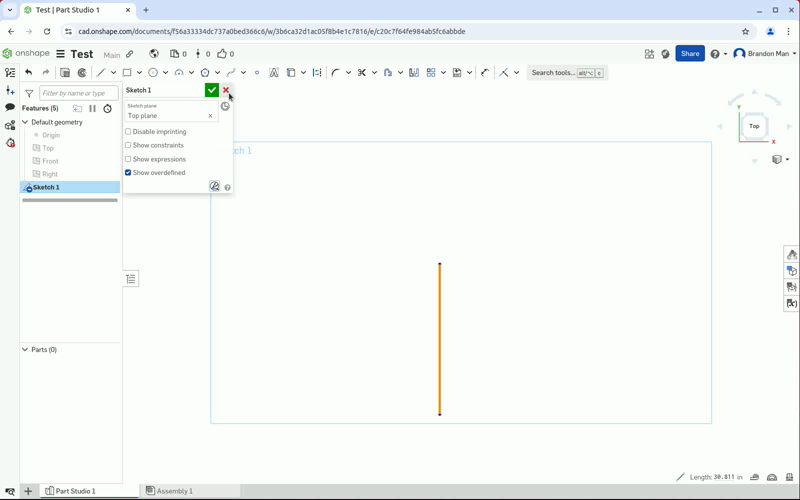
key(shift+h)
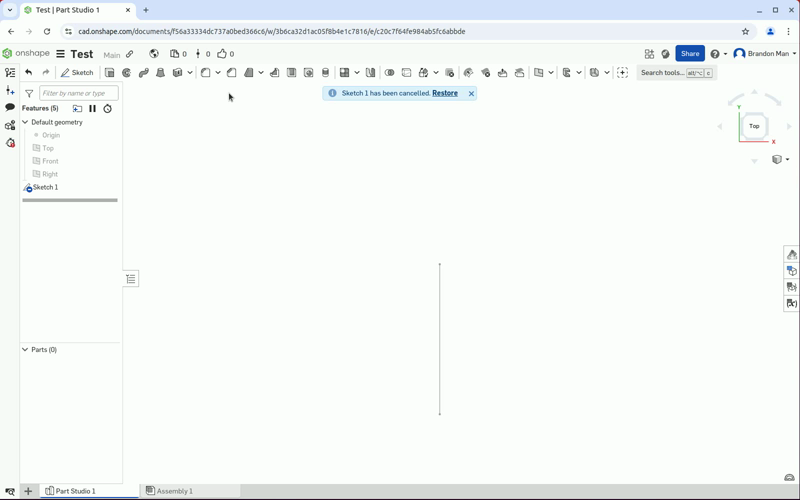
mouse_move(73, 352)
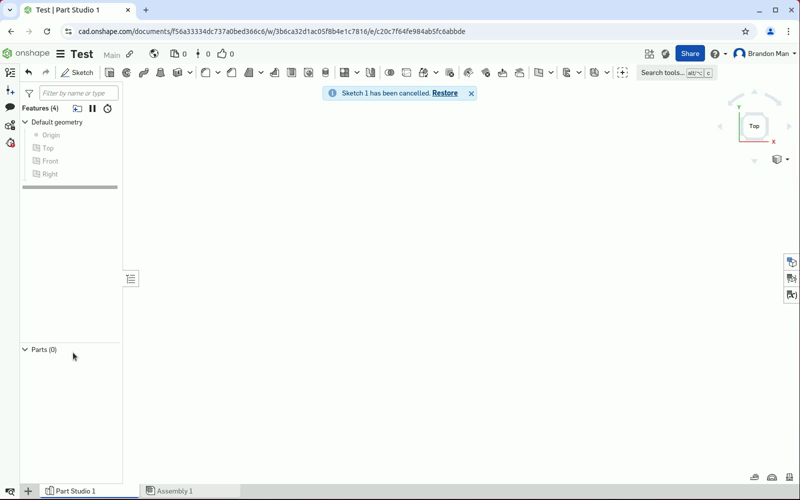
key(y)
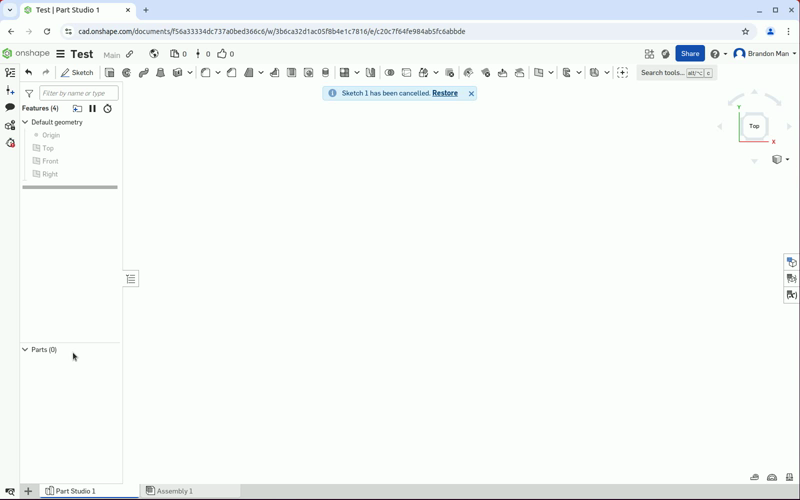
key(shift+p)
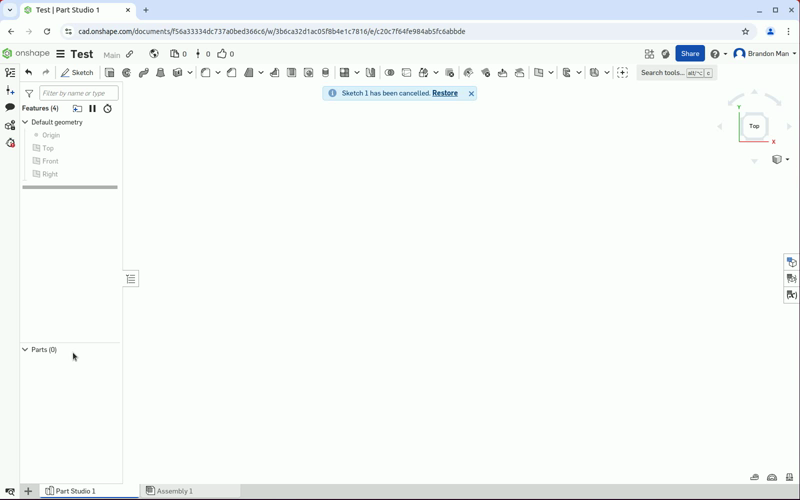
key(space)
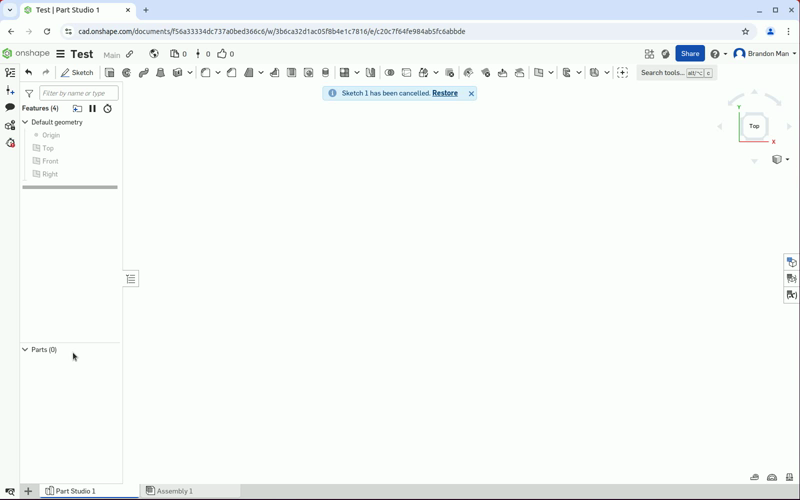
key_down(shift)
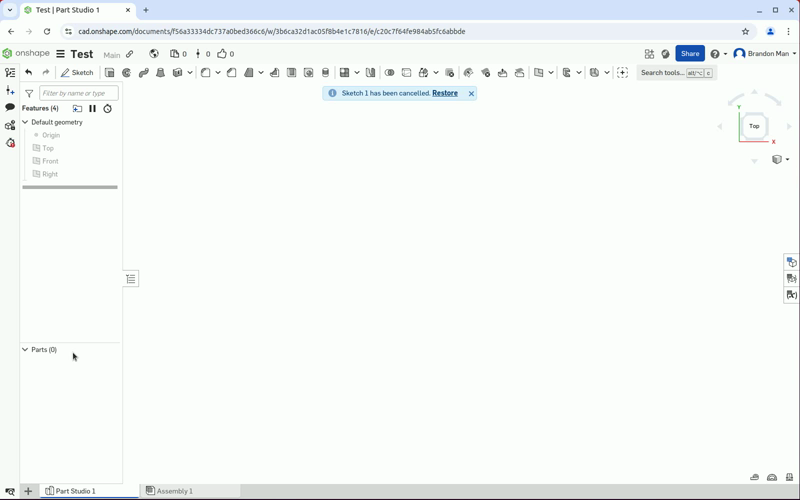
key(up)
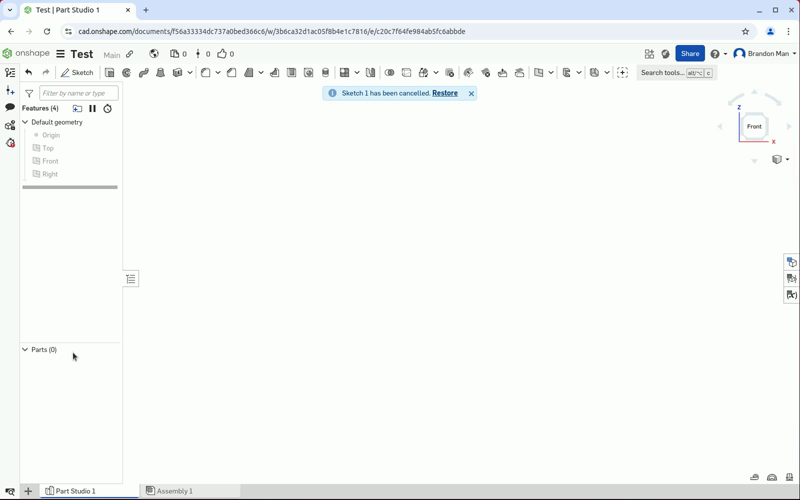
key_up(shift)
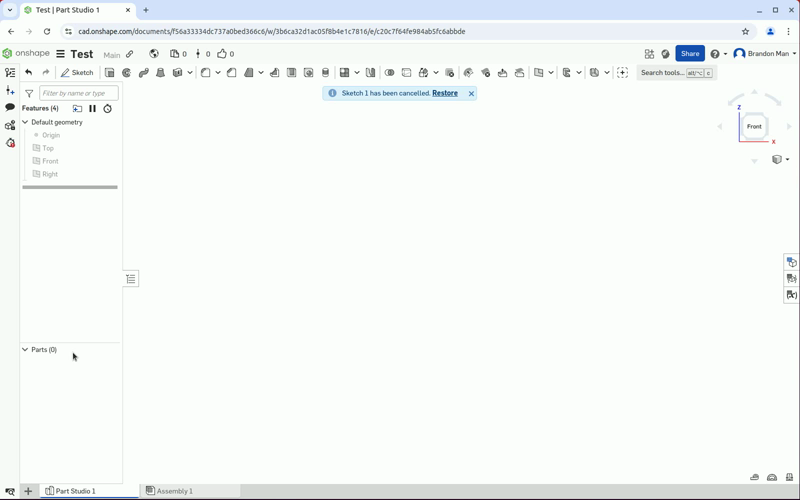
mouse_move(73, 352)
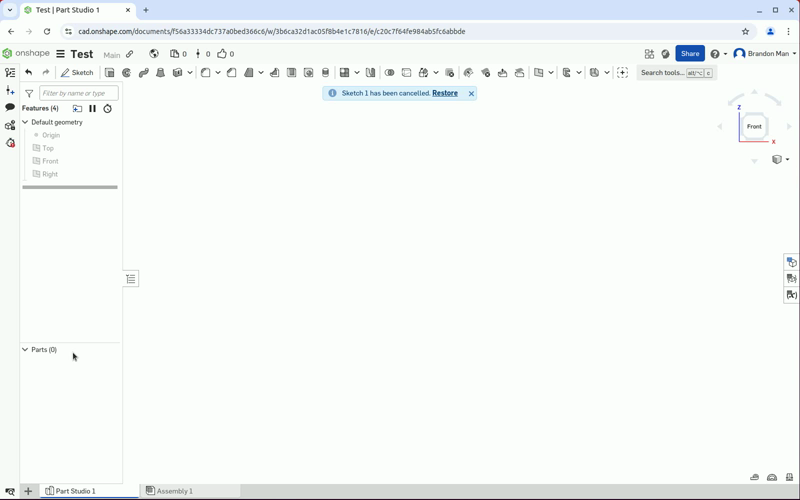
key(shift+y)
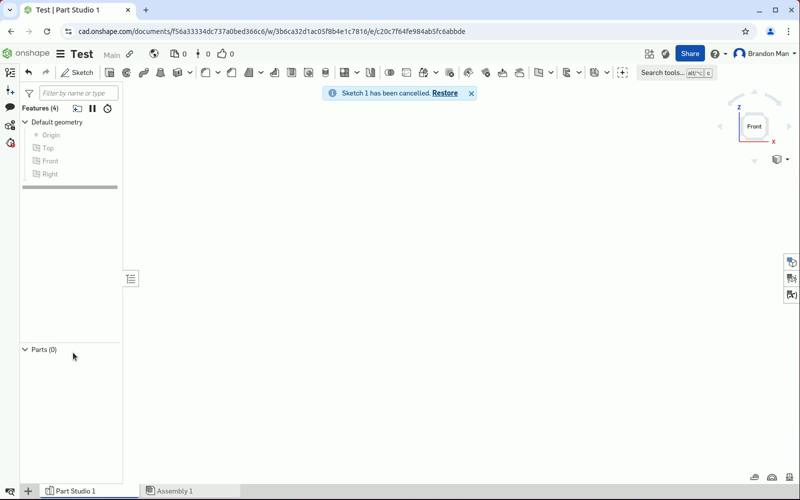
key(shift+s)
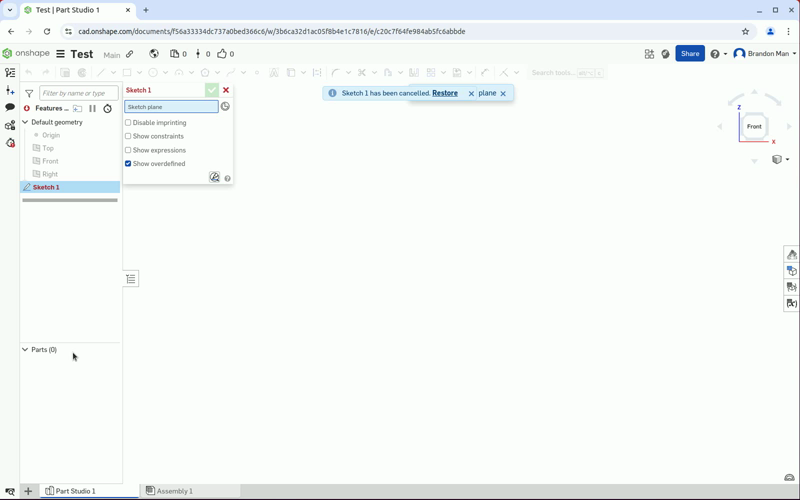
mouse_move(73, 163)
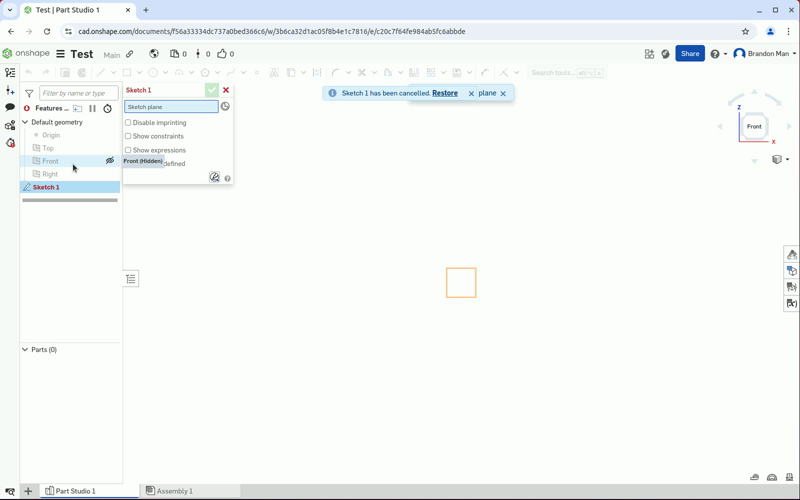
click(73, 163)
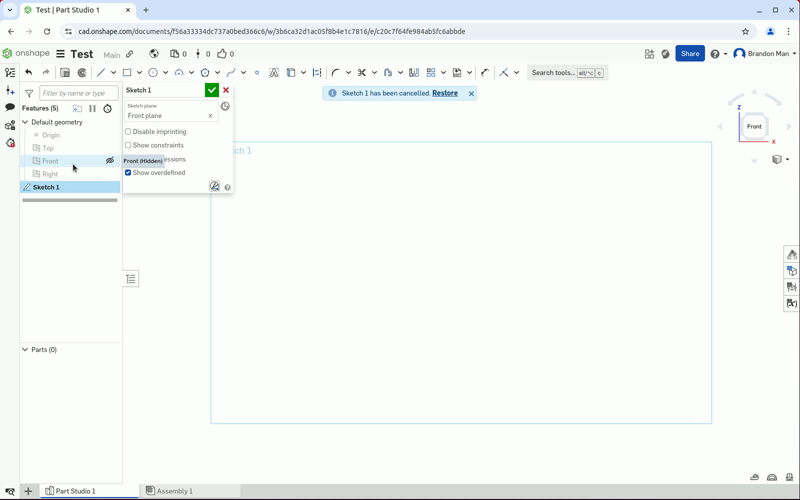
mouse_move(73, 352)
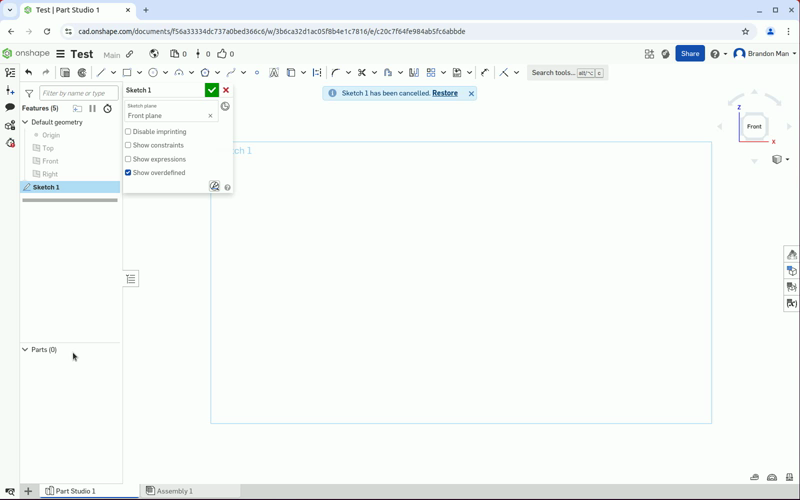
key(y)
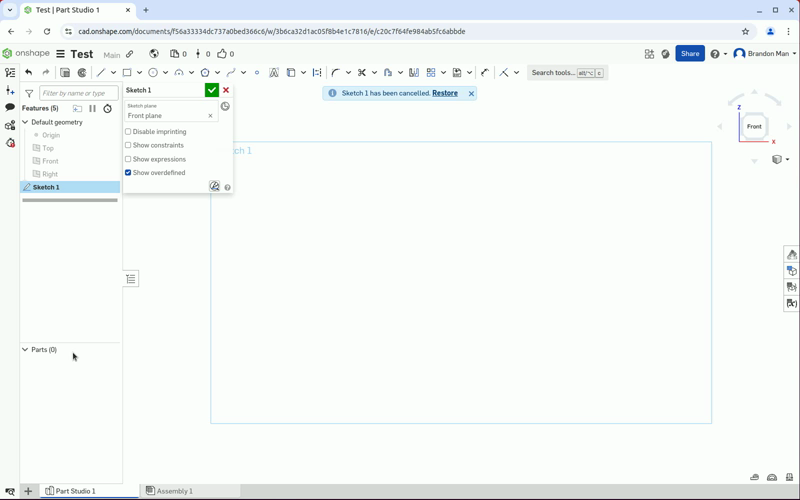
key(c)
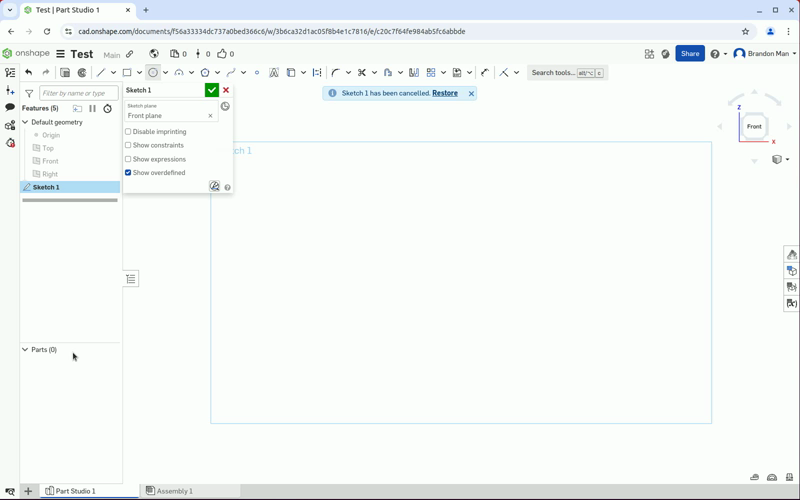
key_down(shift)
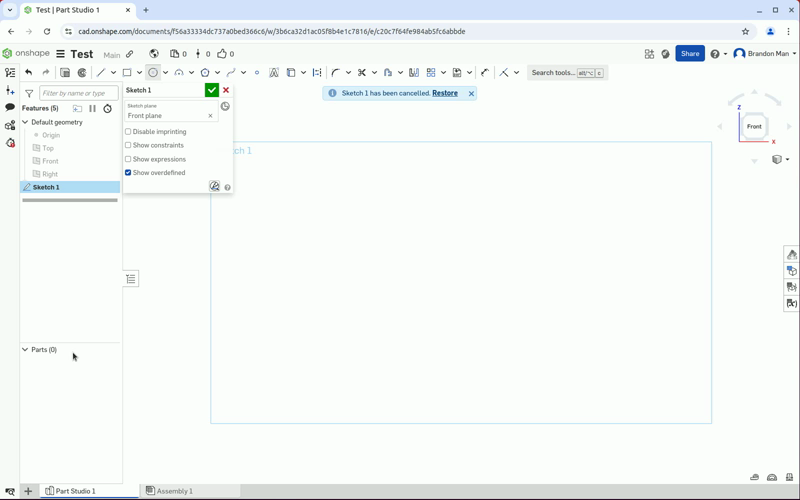
mouse_move(461, 282)
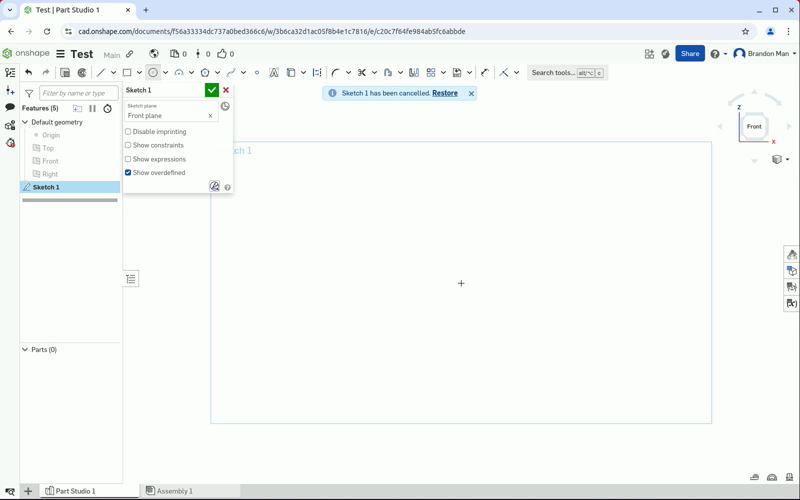
click(461, 282)
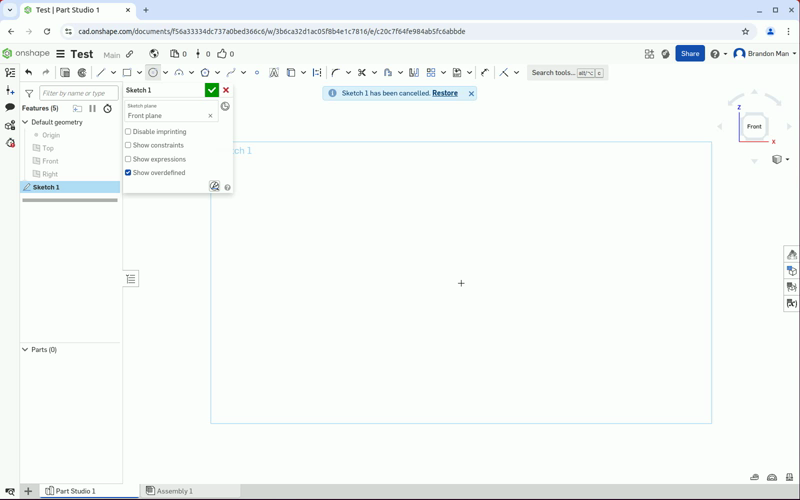
key_up(shift)
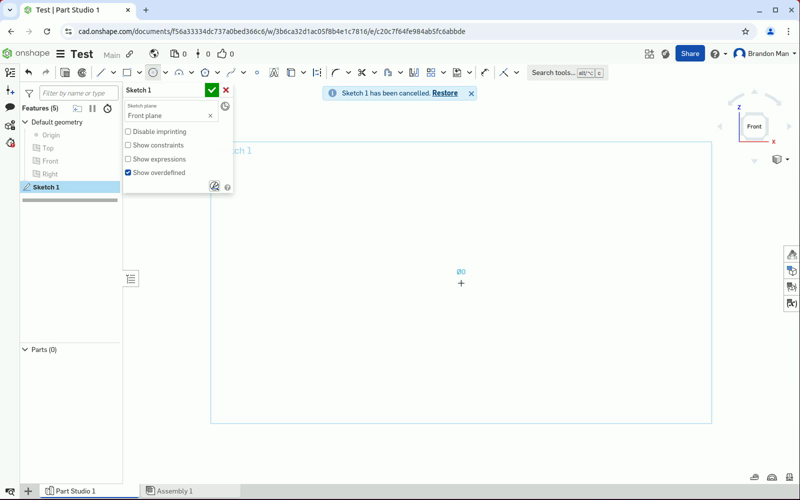
mouse_move(467, 282)
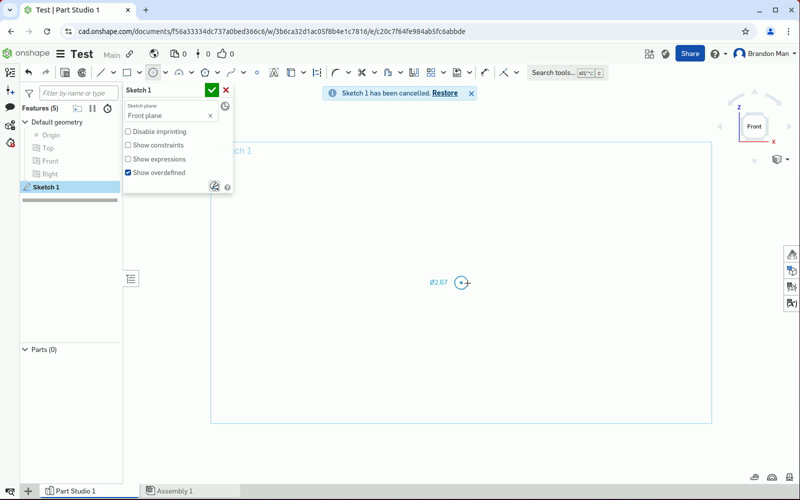
click(467, 282)
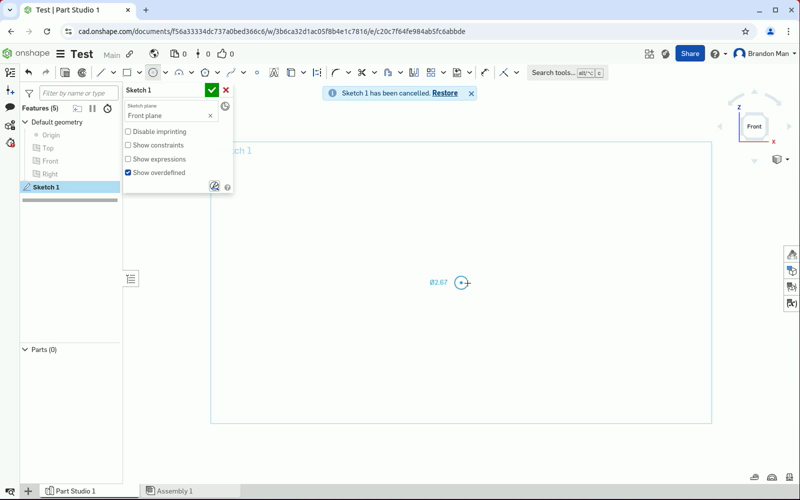
key(esc)
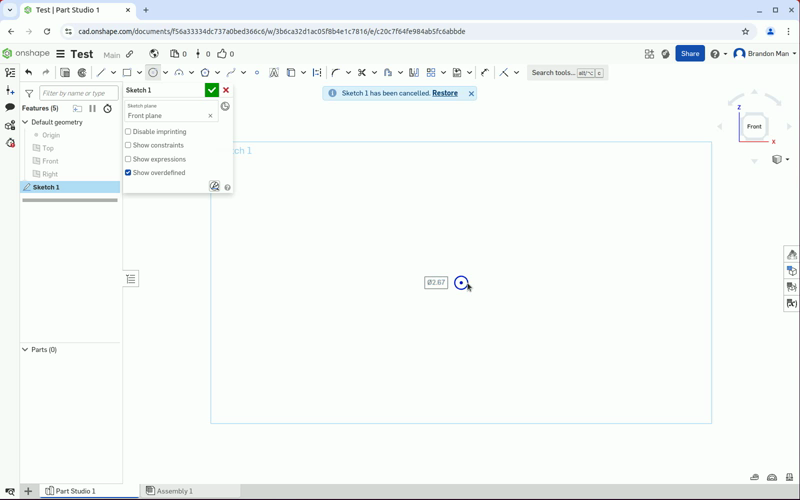
mouse_move(460, 279)
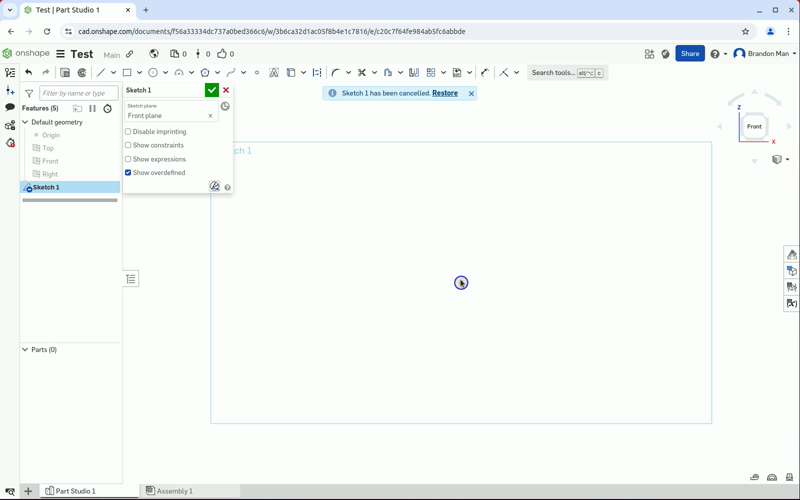
scroll(6)
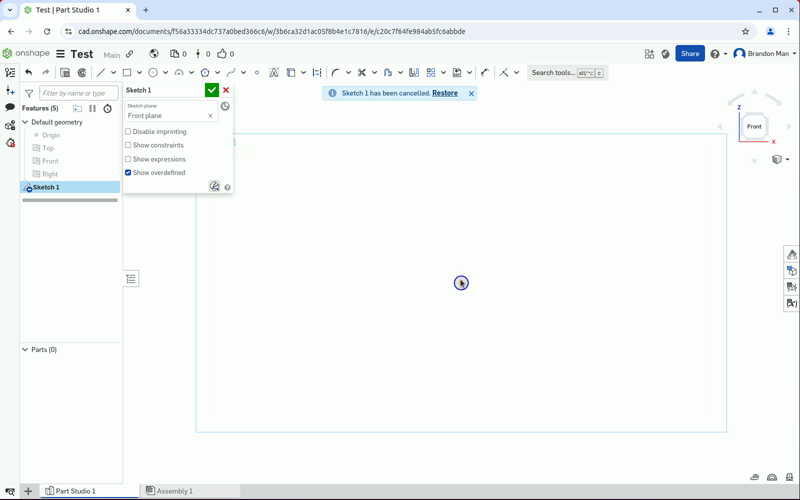
scroll(6)
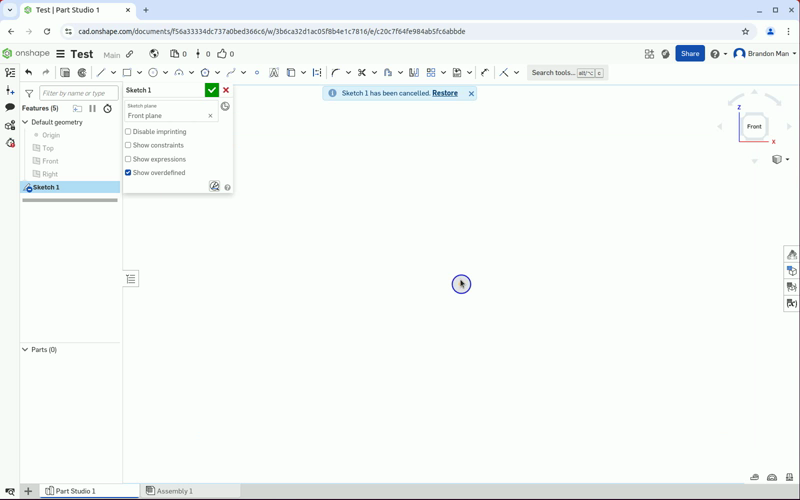
scroll(6)
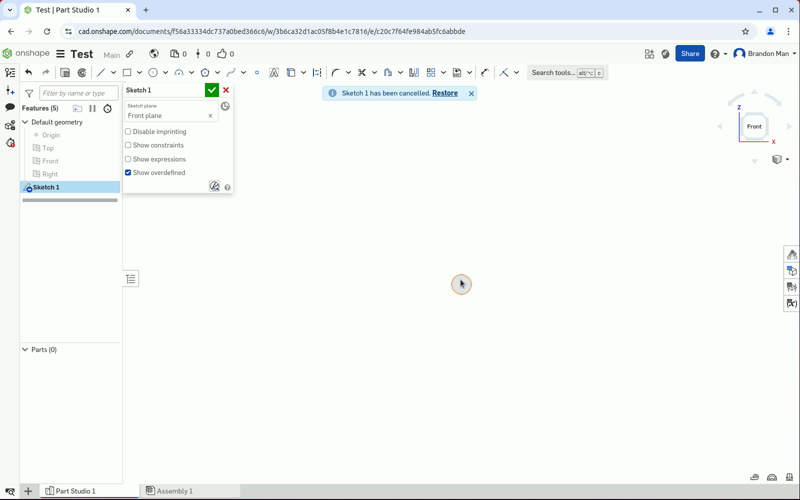
scroll(6)
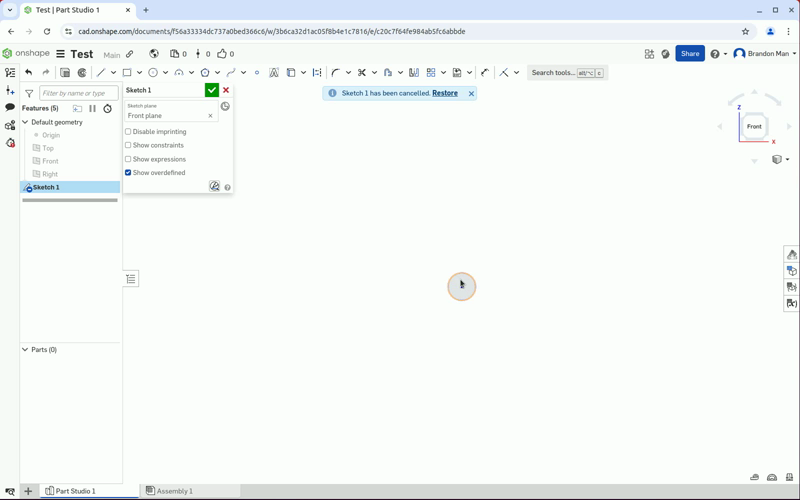
scroll(6)
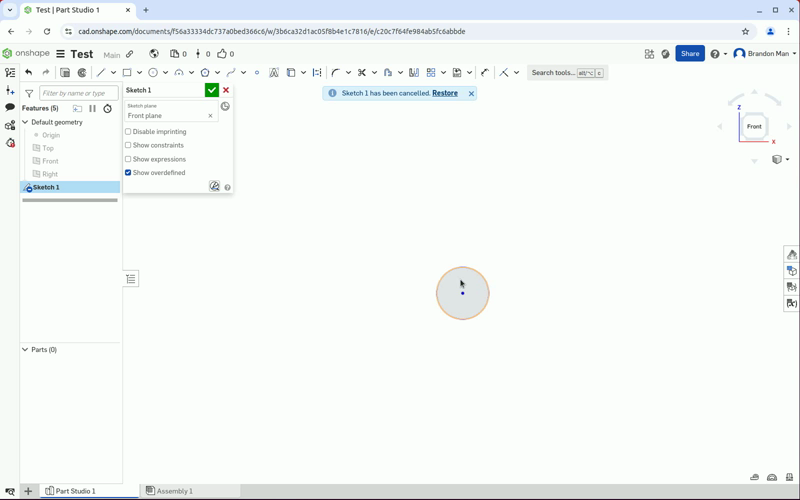
scroll(6)
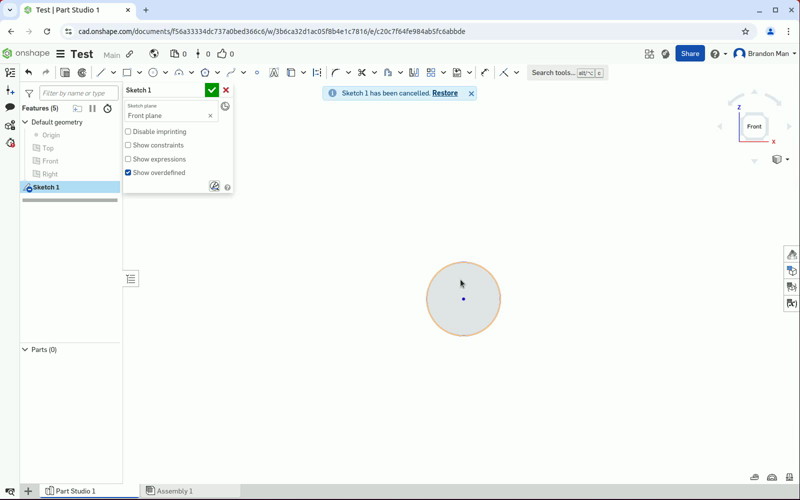
scroll(6)
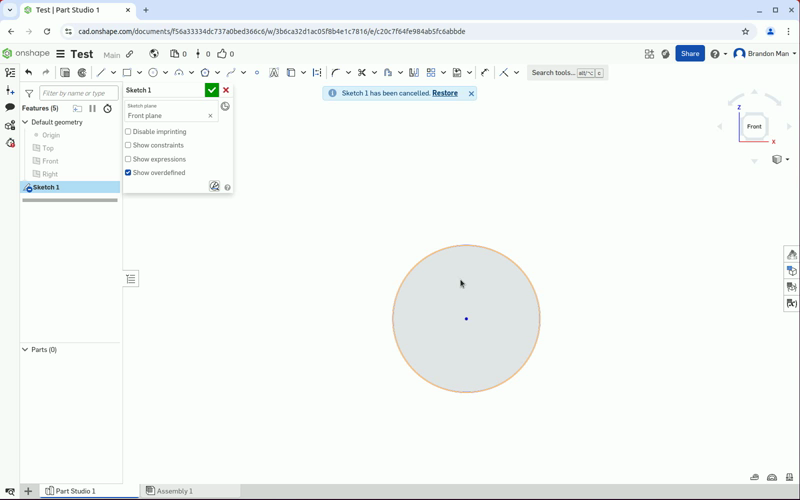
click(460, 279)
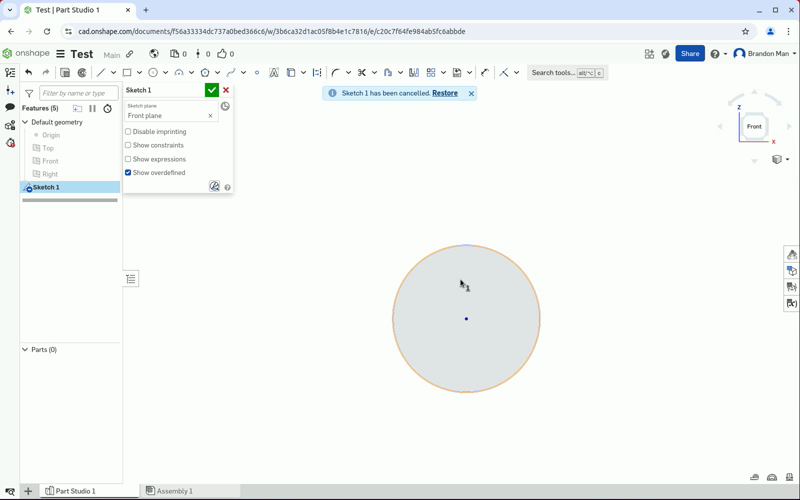
scroll(-6)
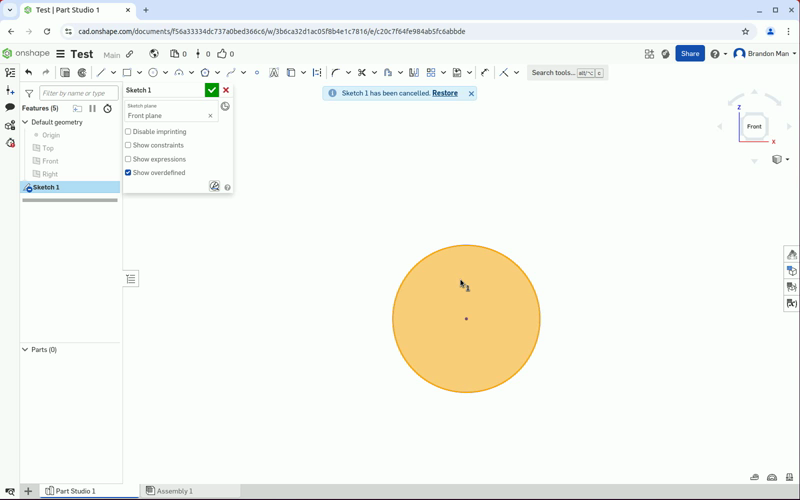
scroll(-6)
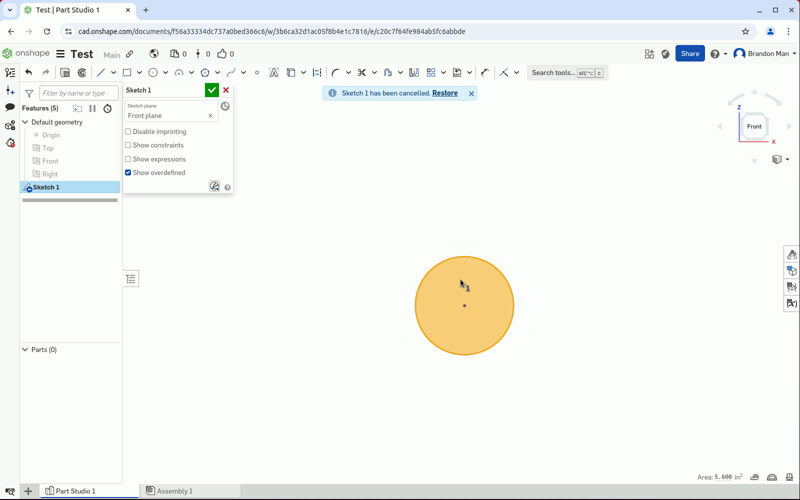
scroll(-6)
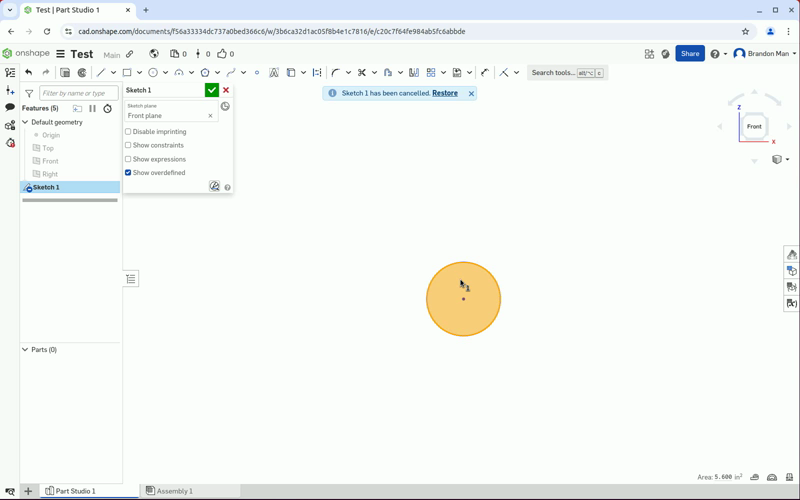
scroll(-6)
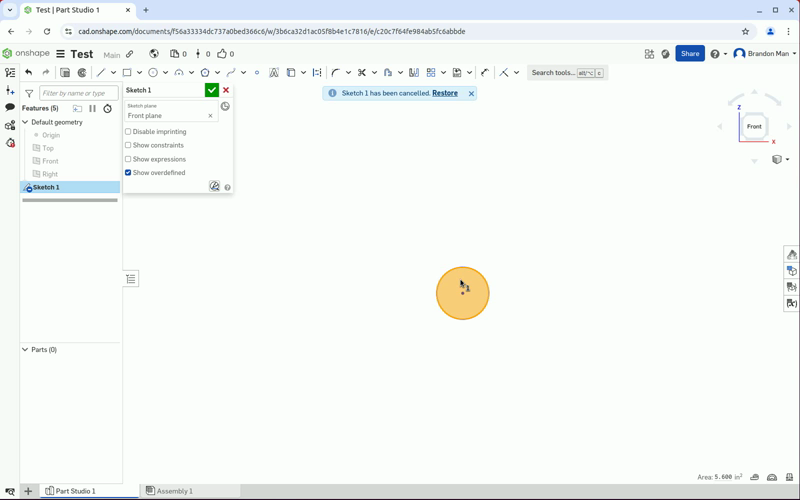
scroll(-6)
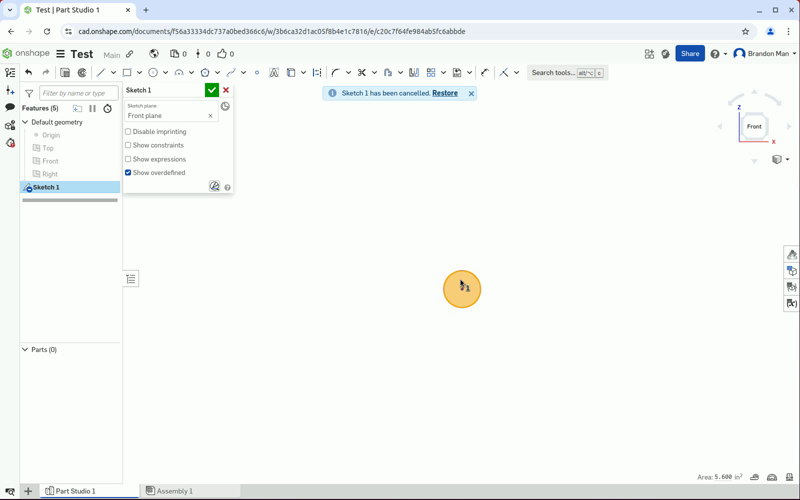
scroll(-6)
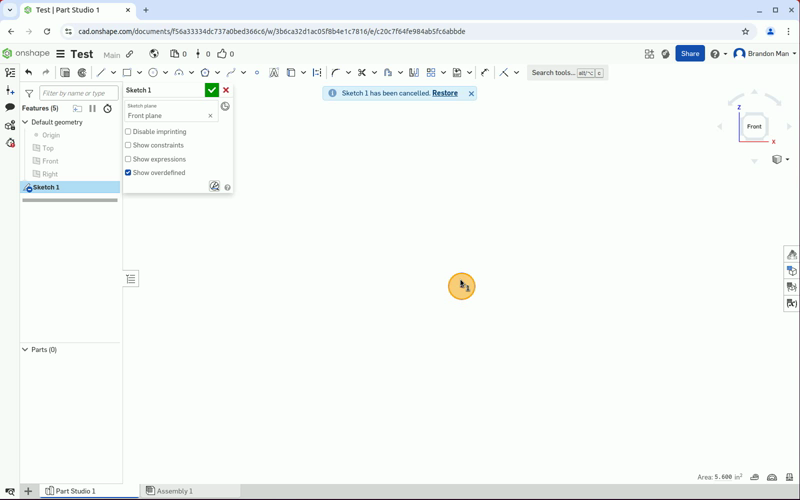
scroll(-6)
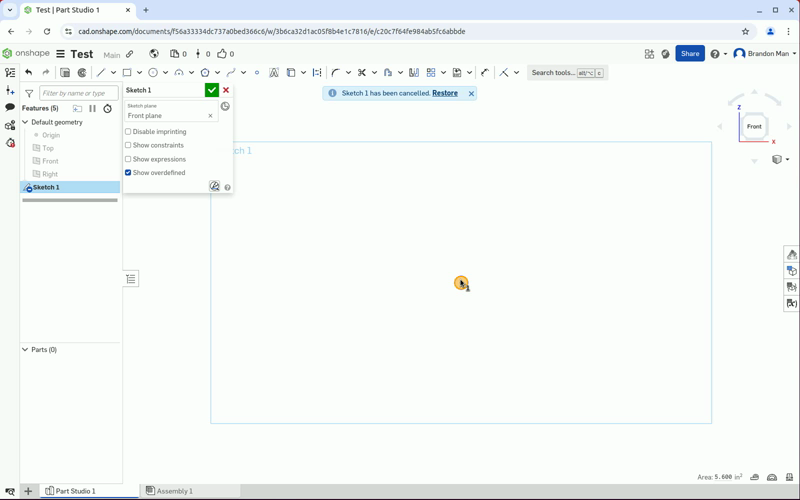
mouse_move(73, 352)
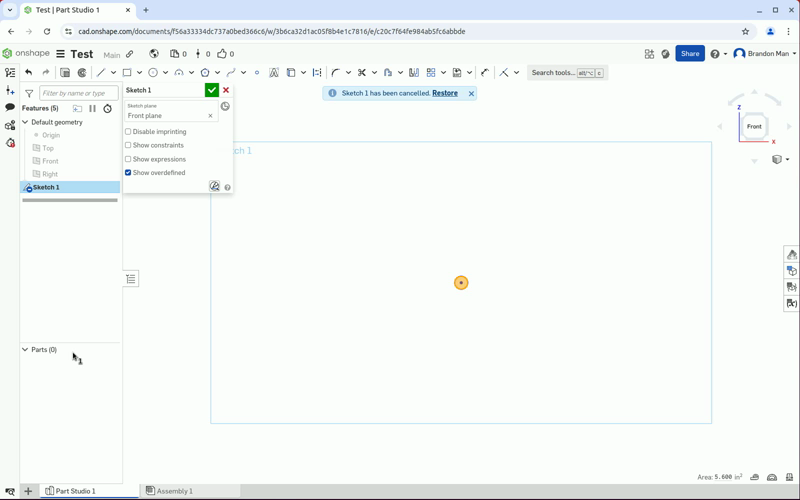
key(shift+y)
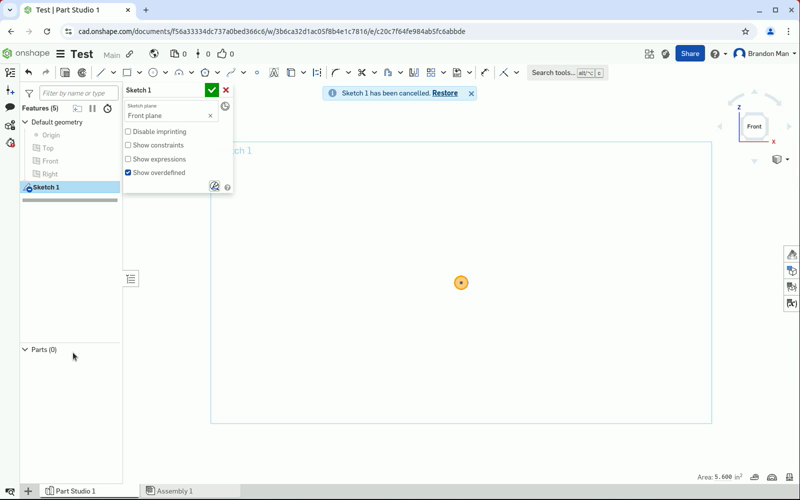
key(shift+e)
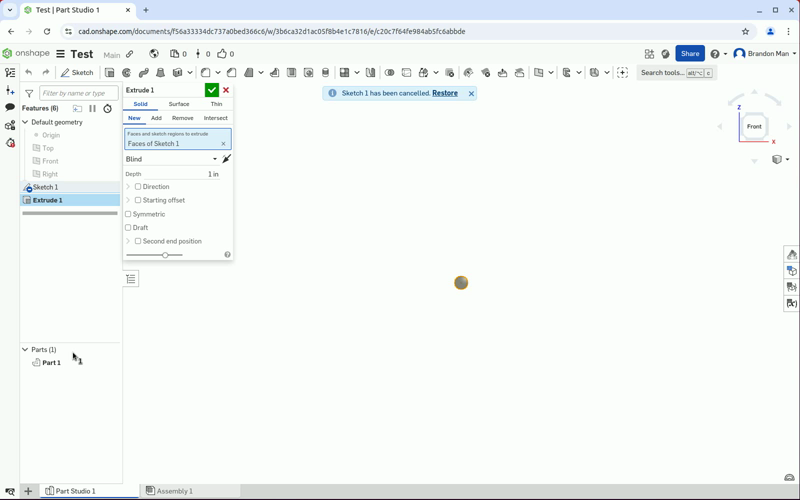
mouse_move(143, 106)
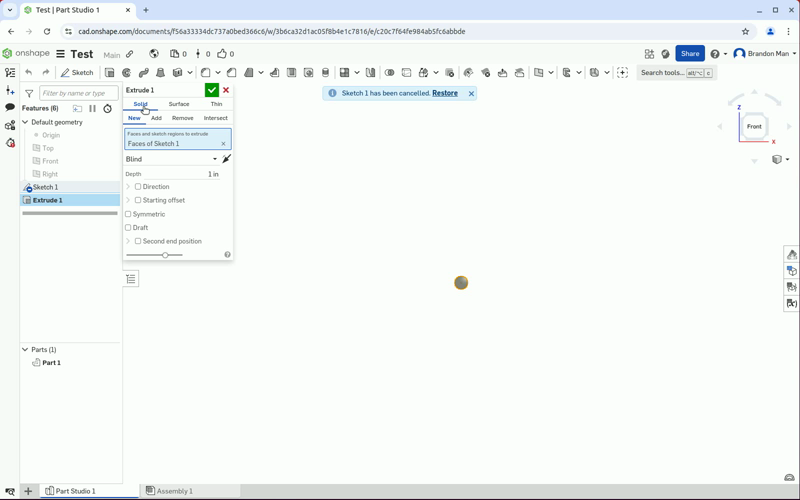
click(143, 106)
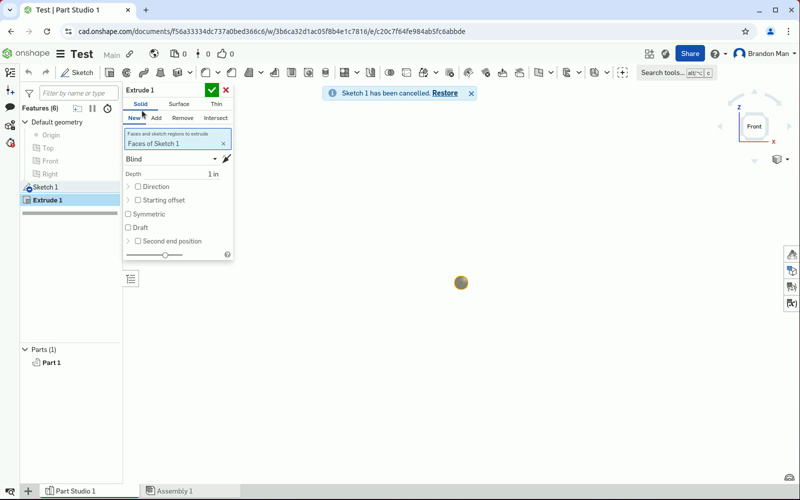
mouse_move(137, 120)
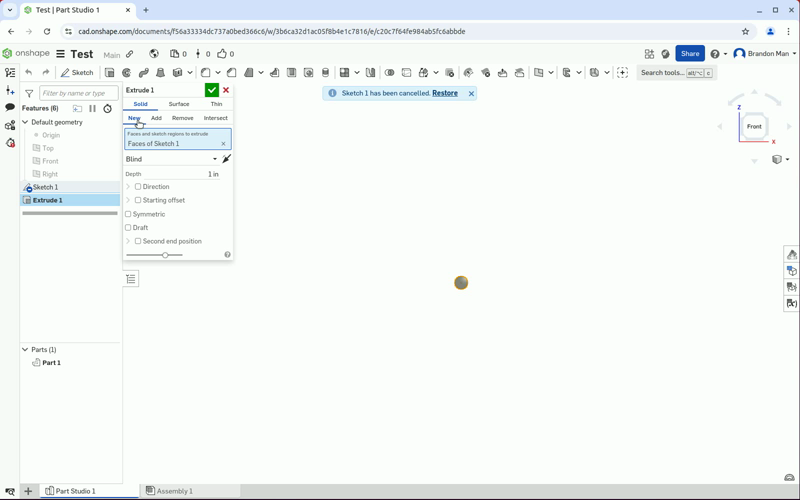
click(137, 120)
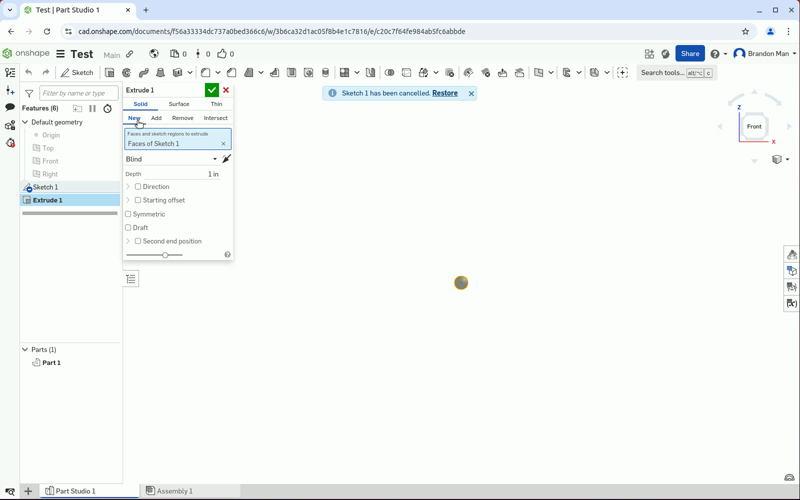
key(tab, 4)
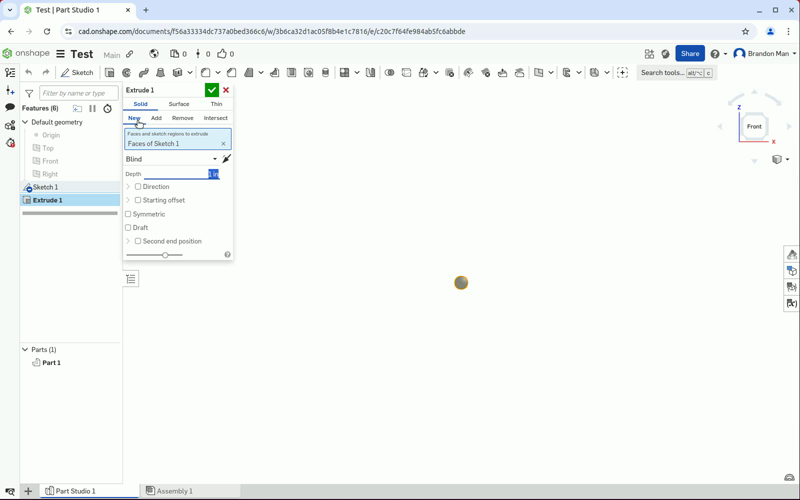
text(23.108)
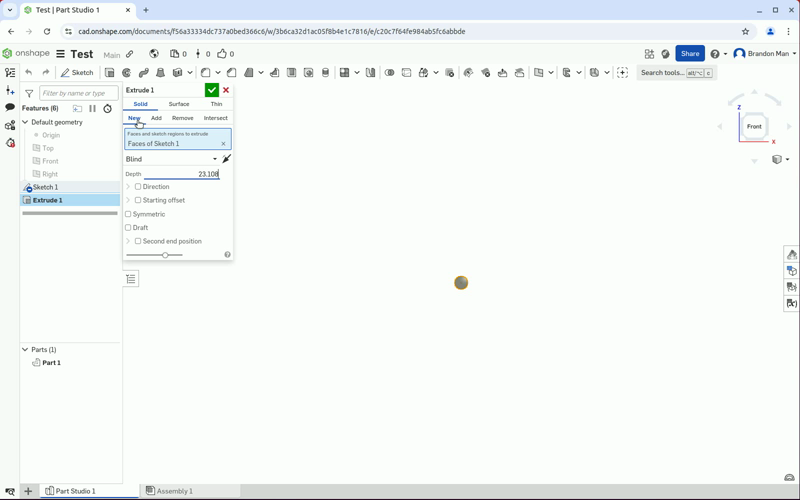
key(enter)
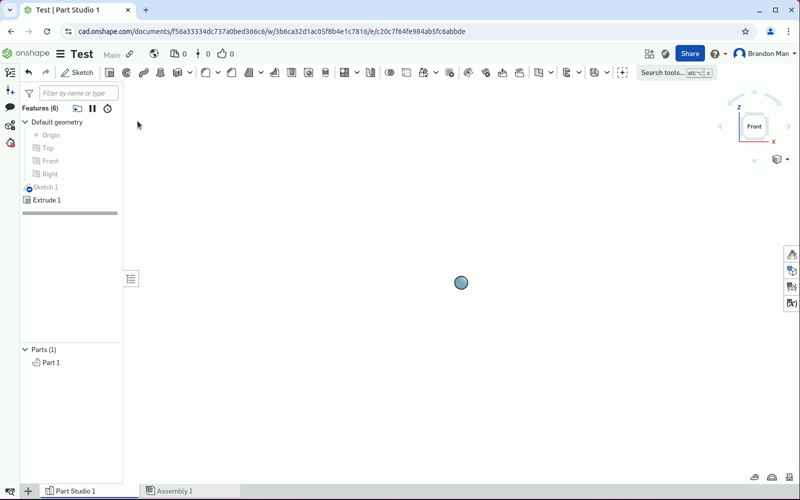
key(shift+h)
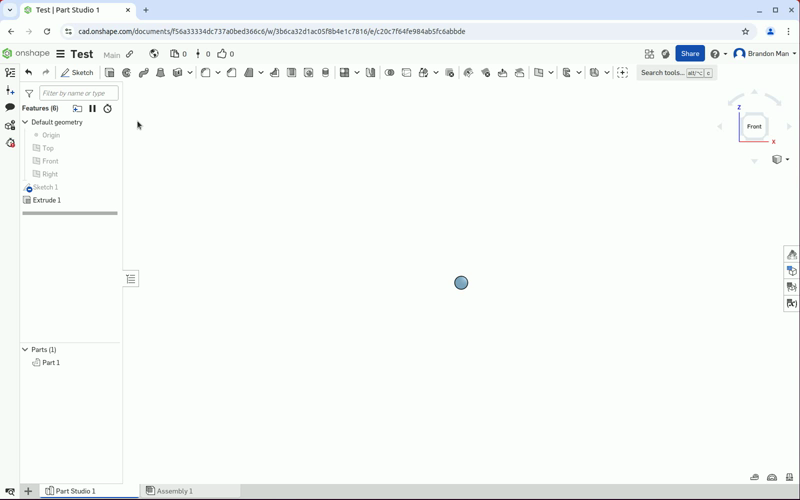
key(shift+h)
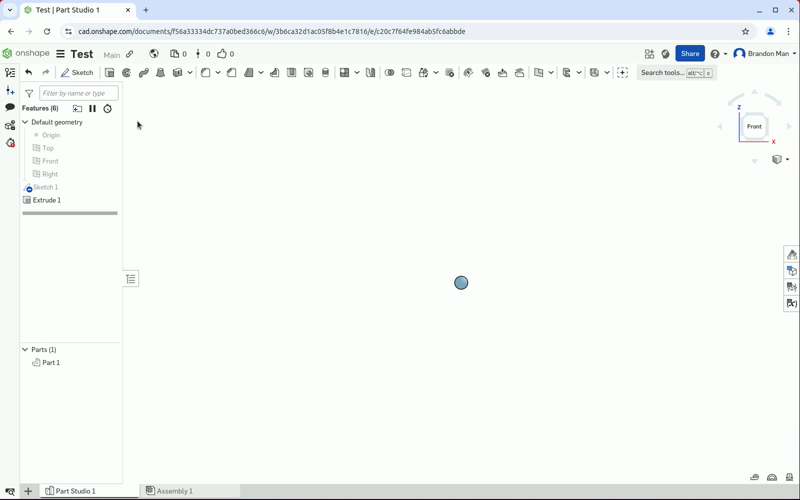
mouse_move(73, 189)
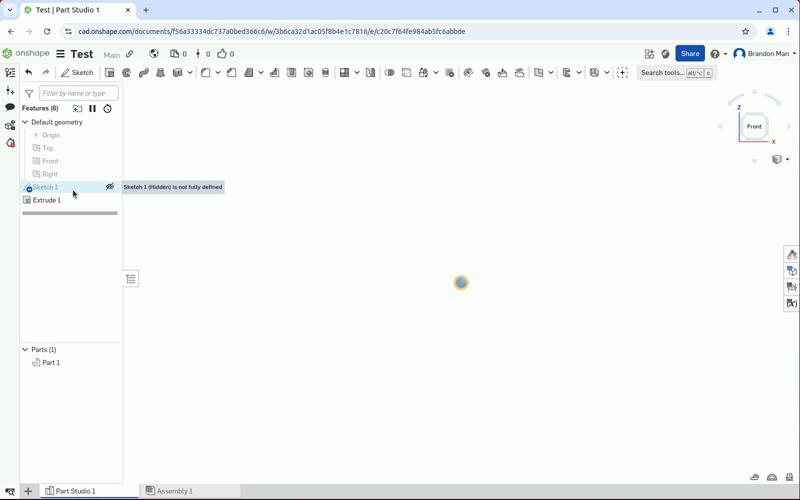
click(73, 189)
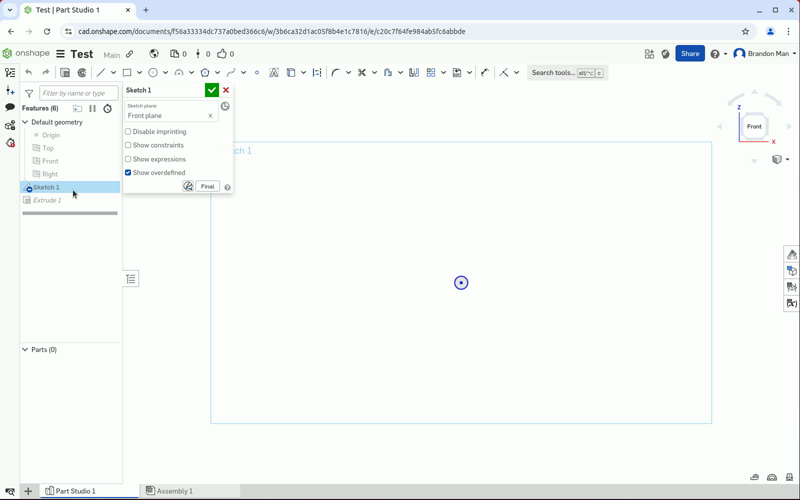
mouse_move(229, 92)
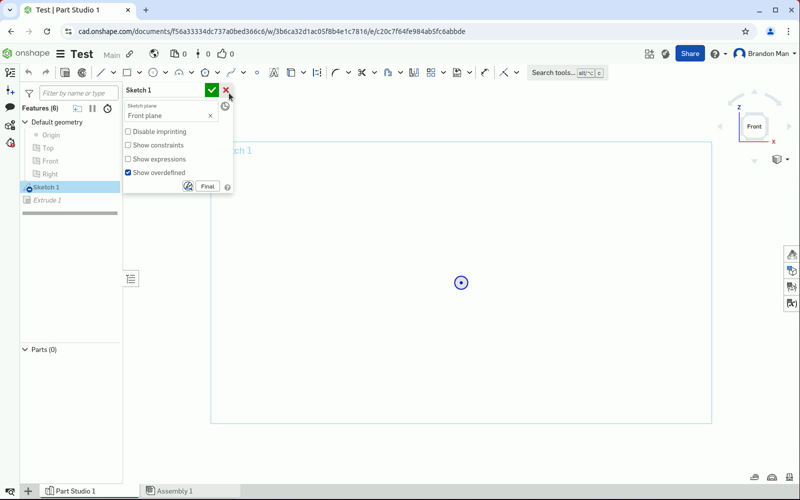
click(229, 92)
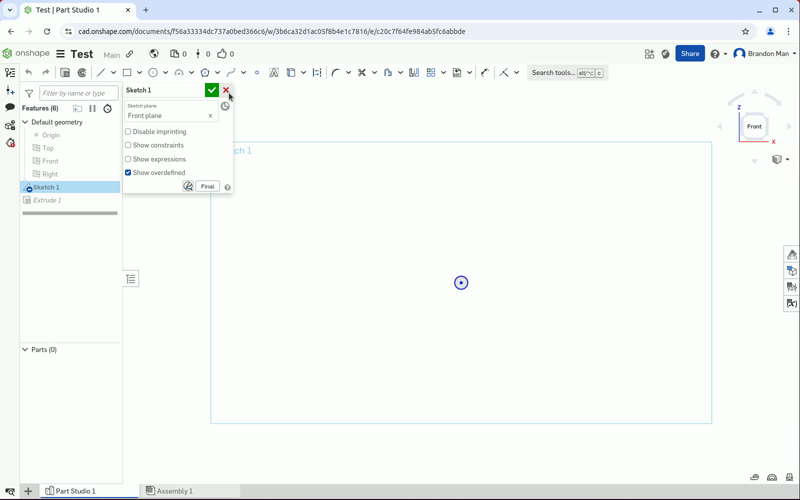
key(shift+s)
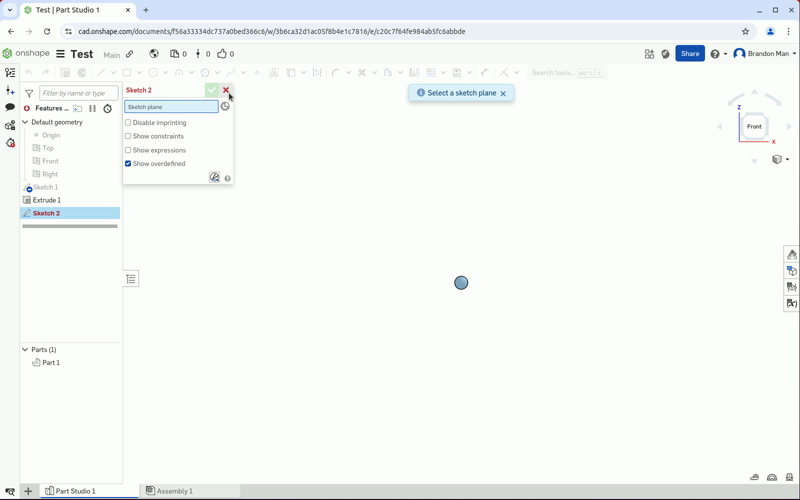
mouse_move(73, 163)
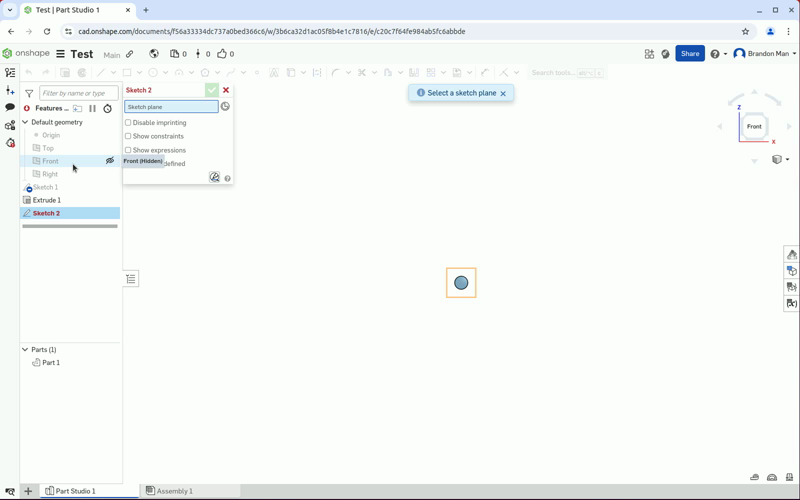
click(73, 163)
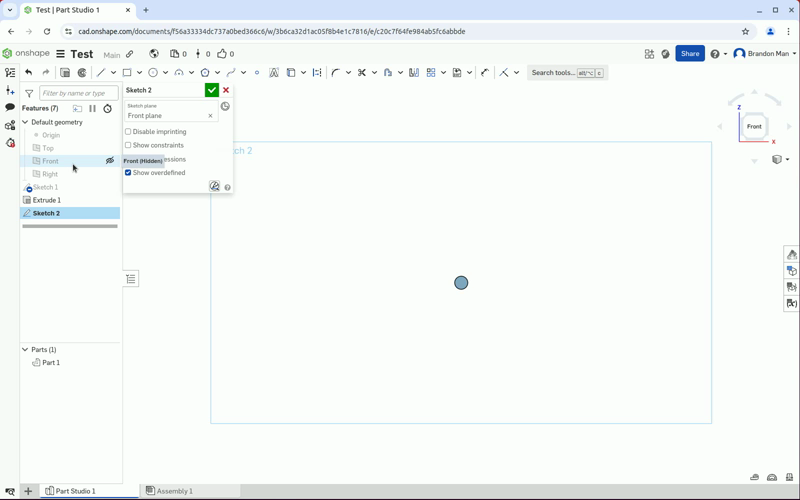
mouse_move(73, 352)
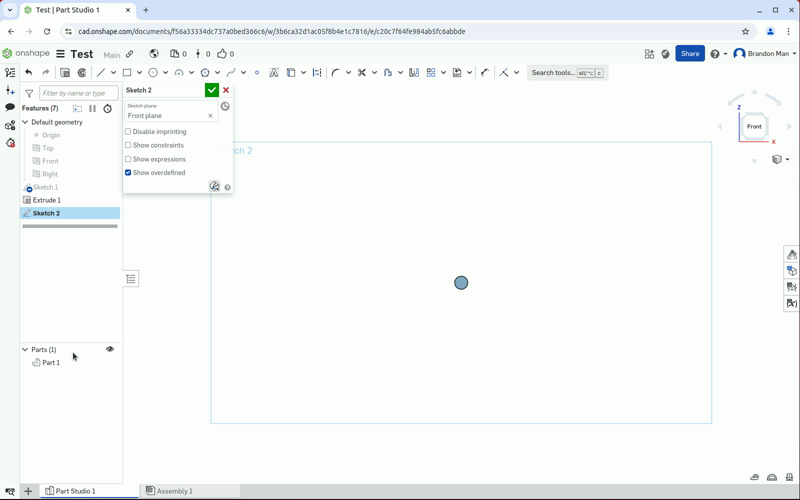
key(y)
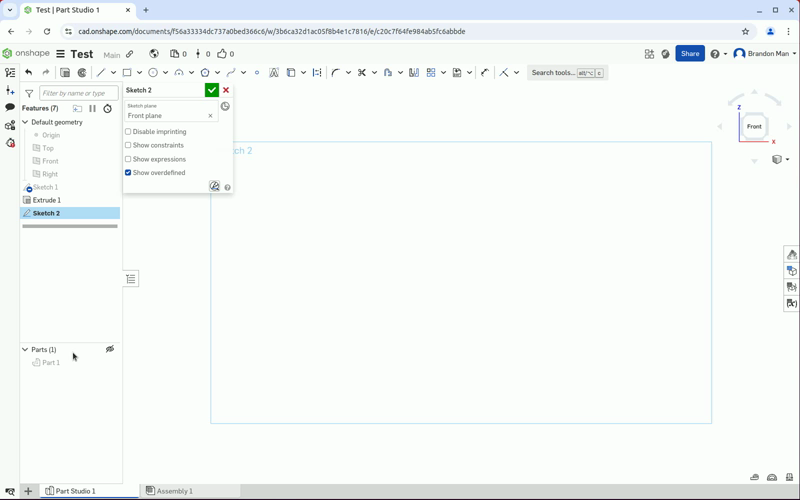
key(c)
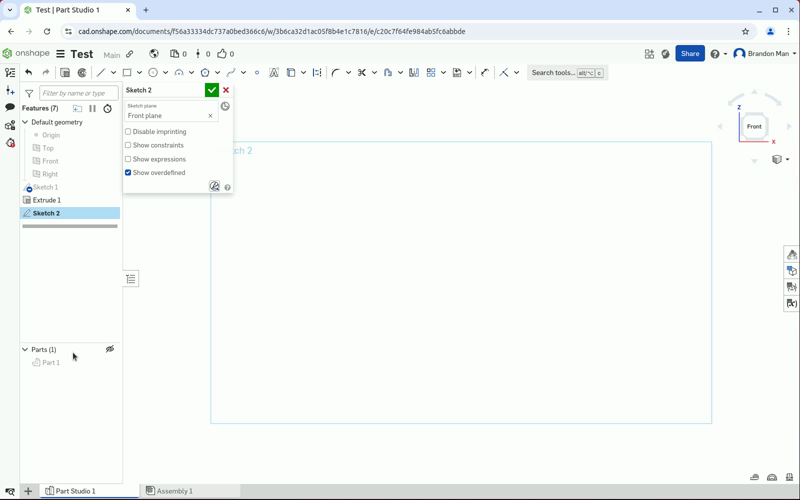
key_down(shift)
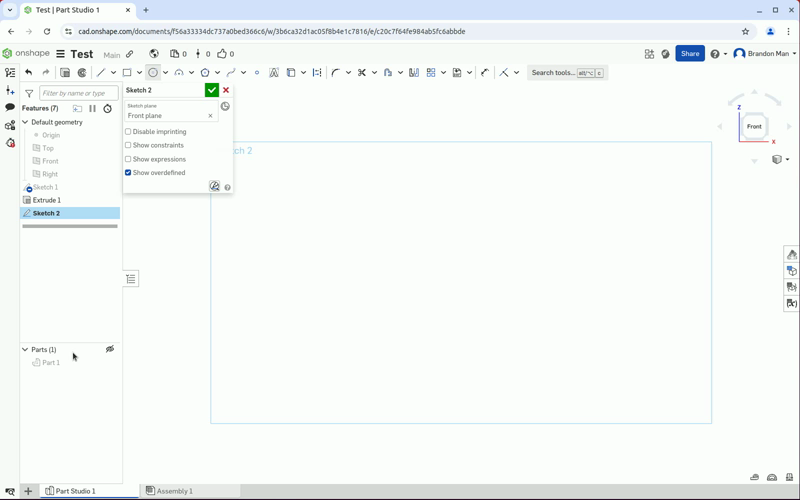
mouse_move(461, 282)
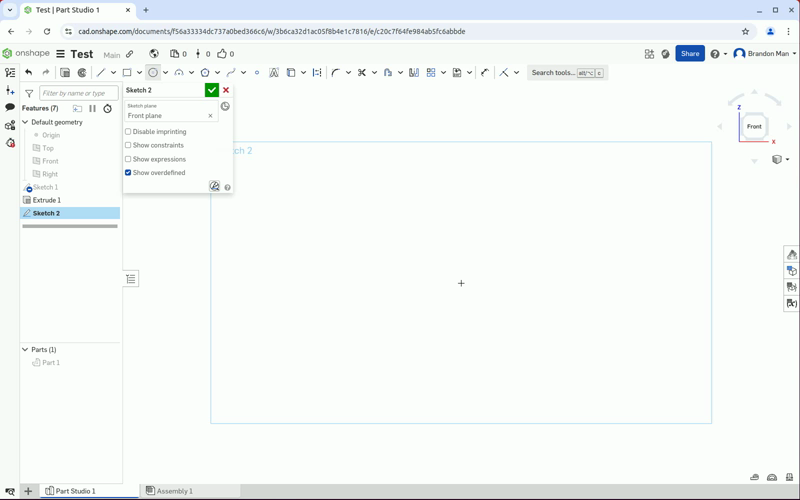
click(461, 282)
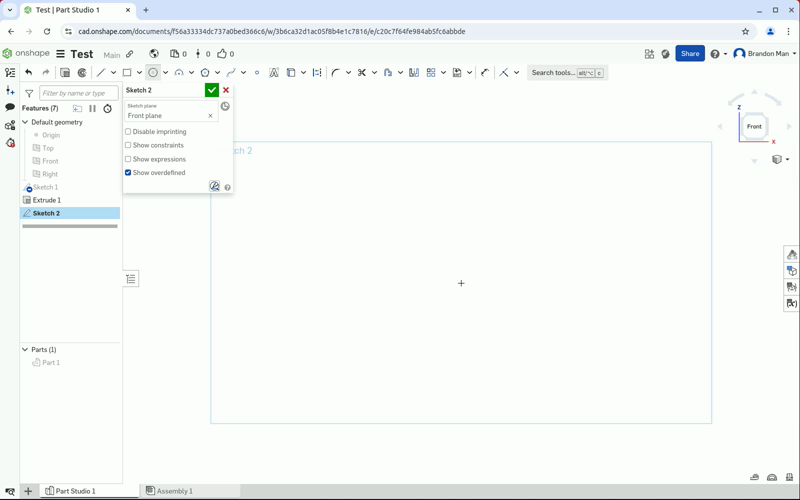
key_up(shift)
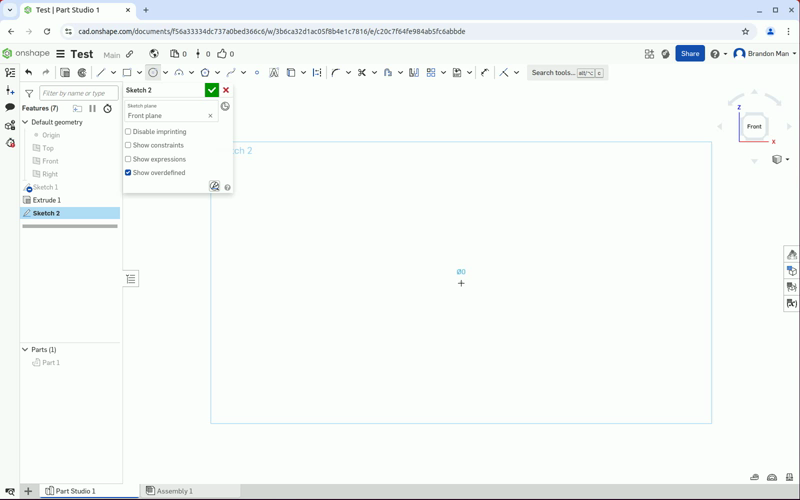
mouse_move(467, 282)
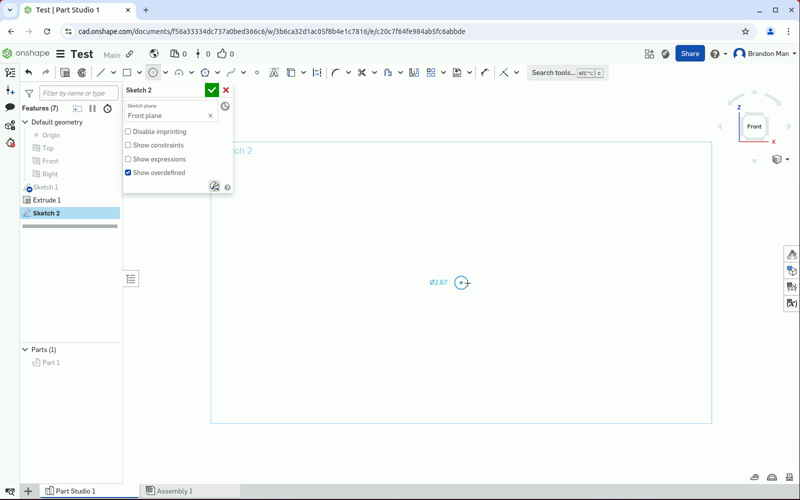
click(467, 282)
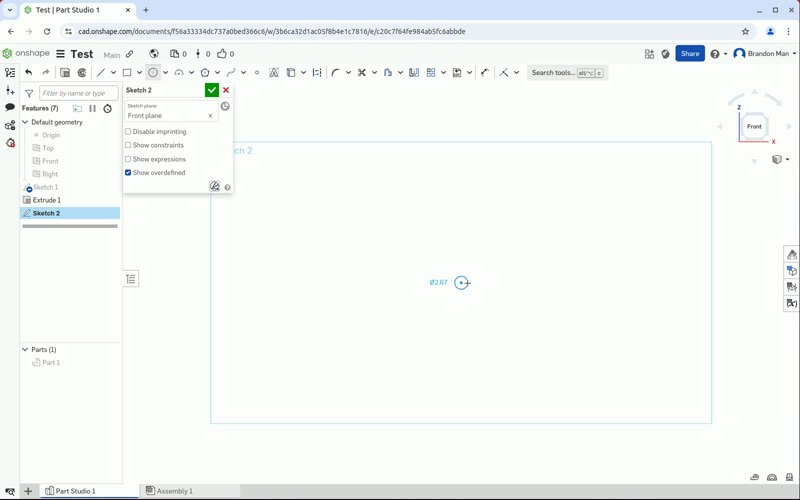
key(esc)
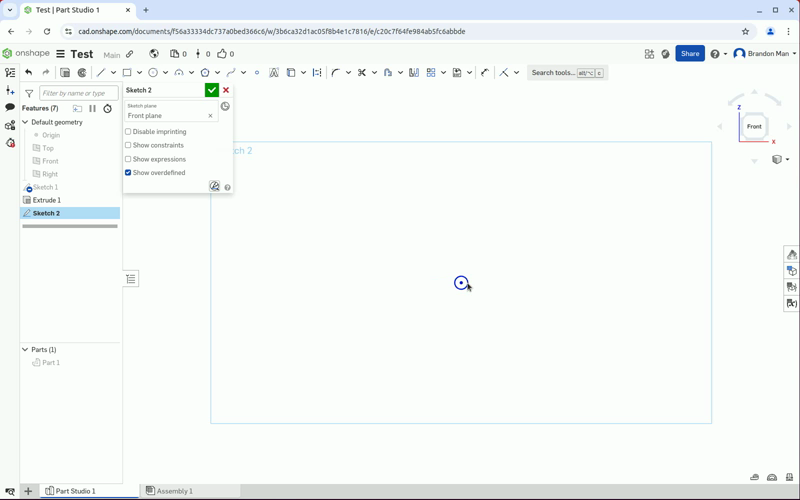
mouse_move(460, 286)
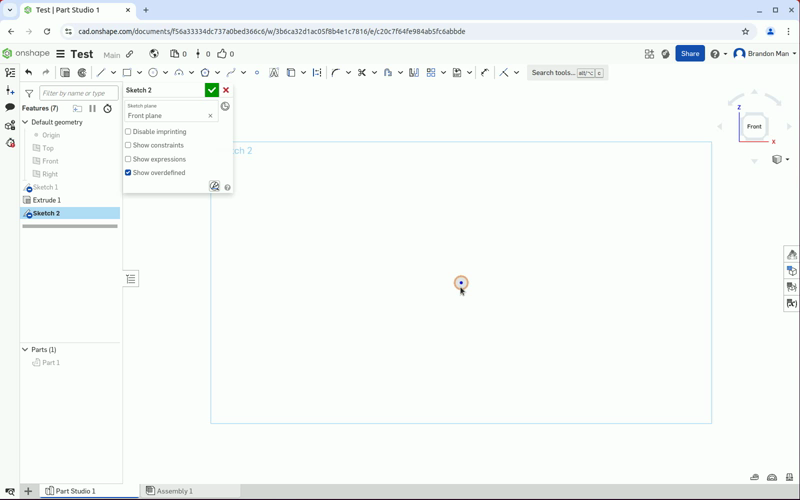
scroll(6)
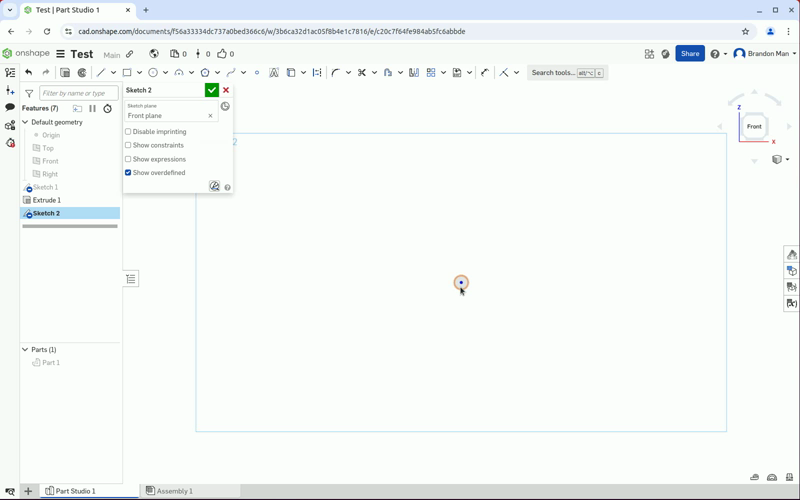
scroll(6)
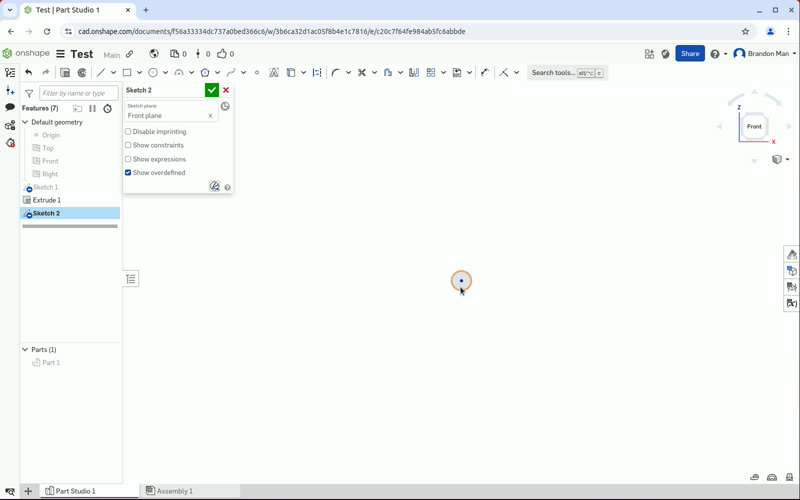
scroll(6)
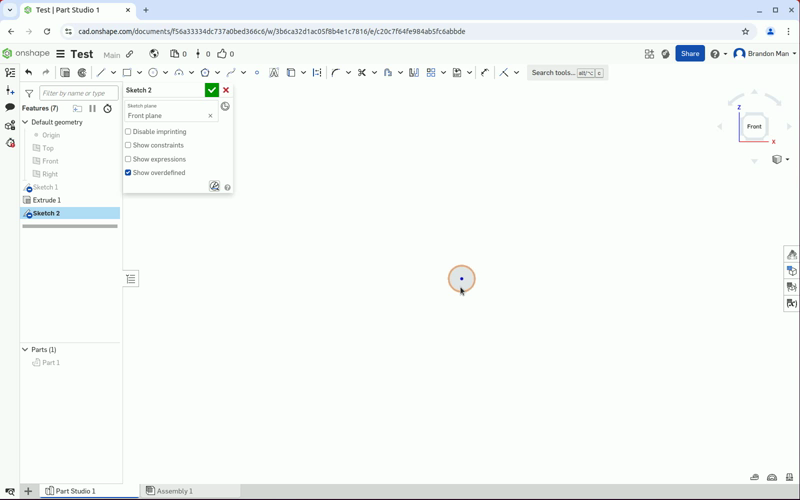
scroll(6)
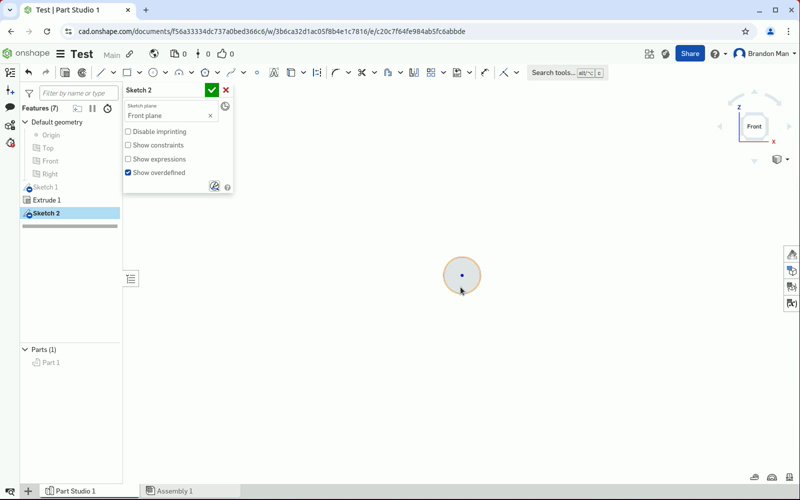
scroll(6)
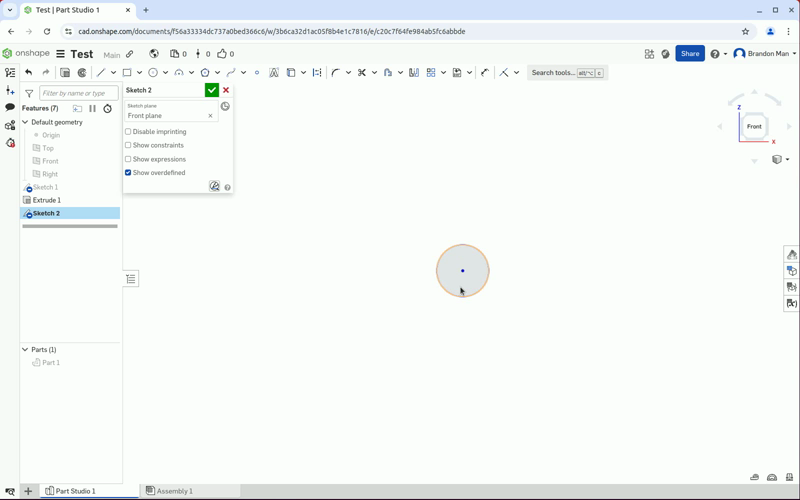
scroll(6)
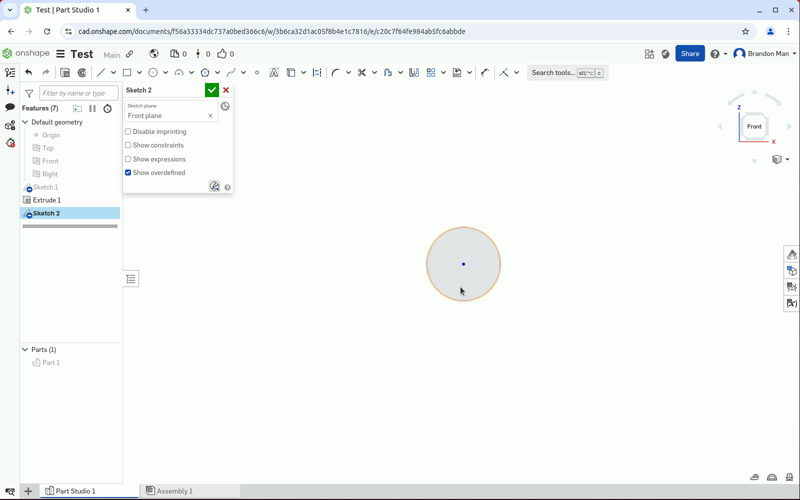
scroll(6)
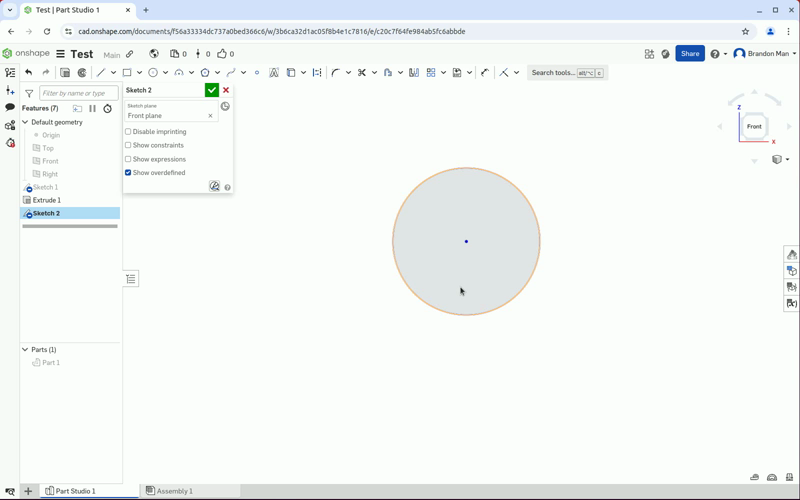
click(460, 286)
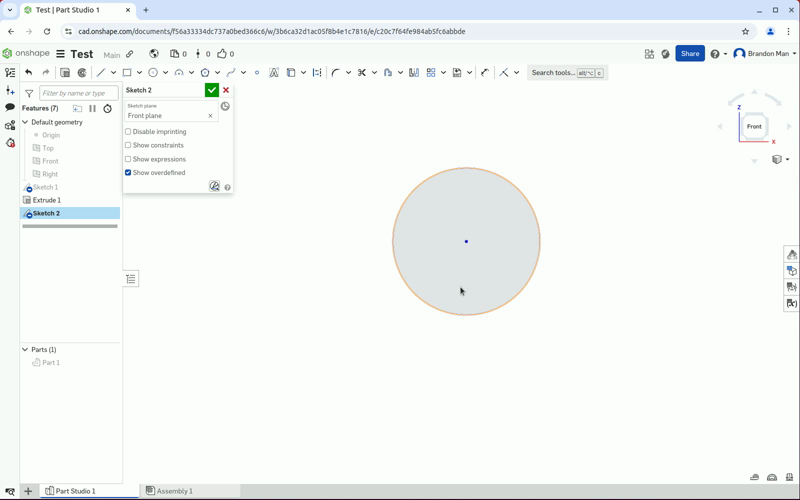
scroll(-6)
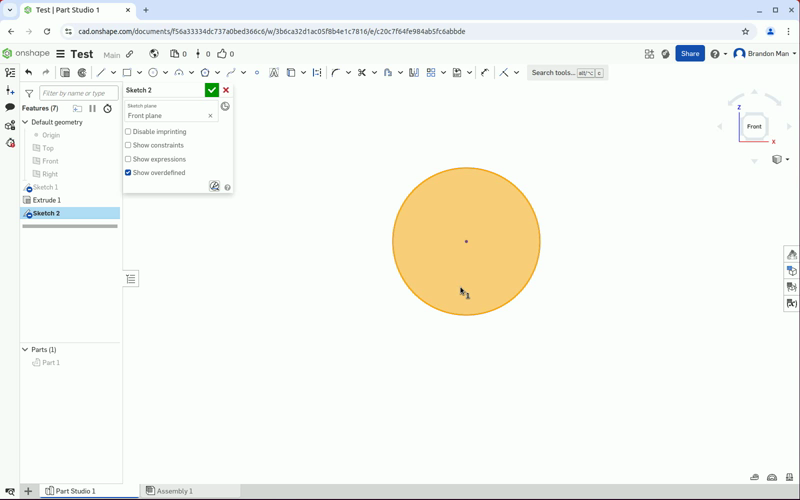
scroll(-6)
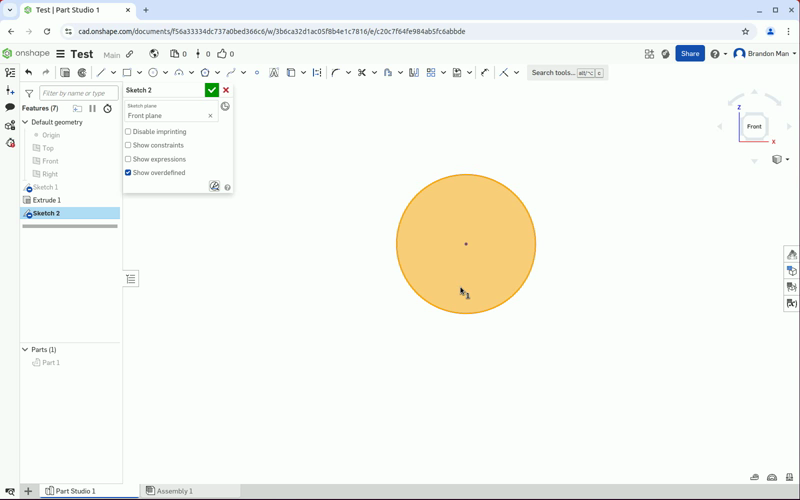
scroll(-6)
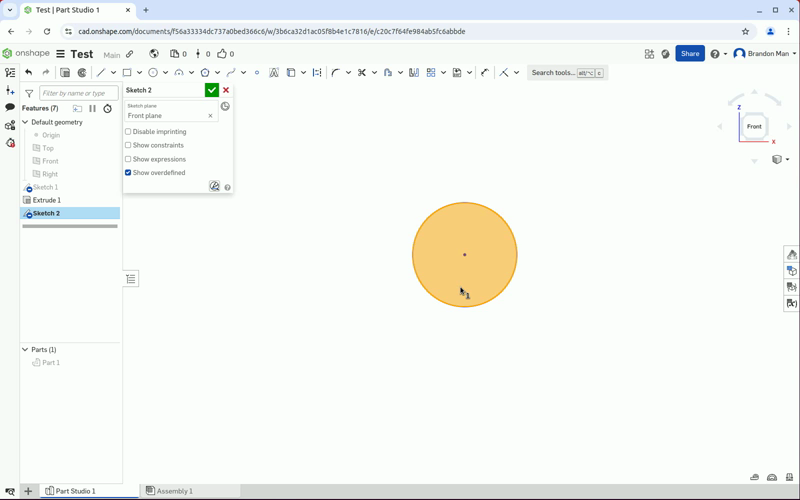
scroll(-6)
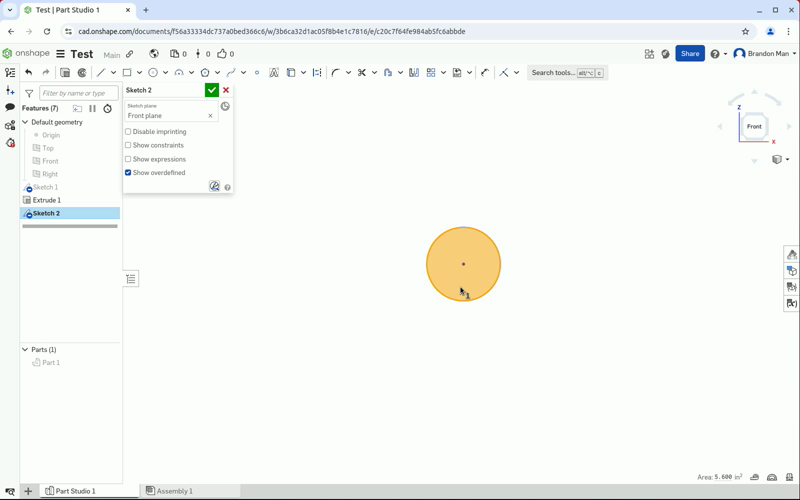
scroll(-6)
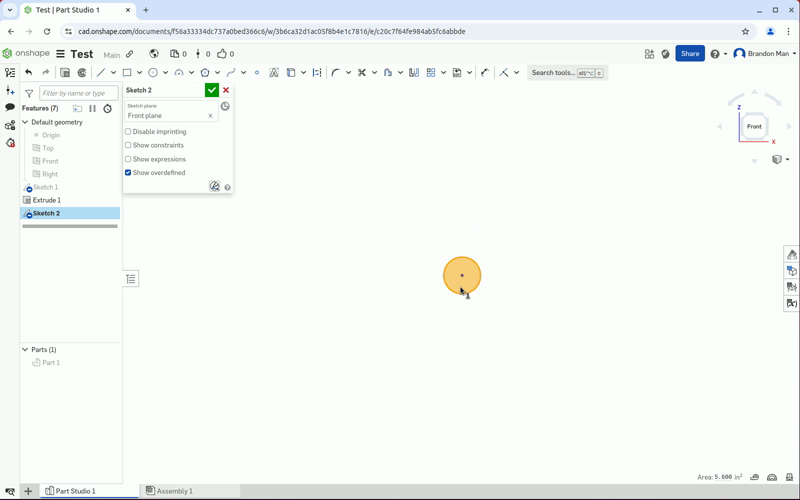
scroll(-6)
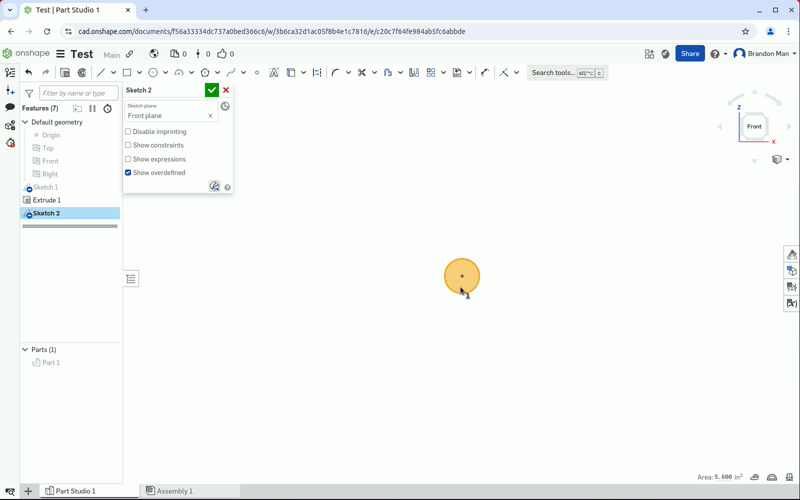
scroll(-6)
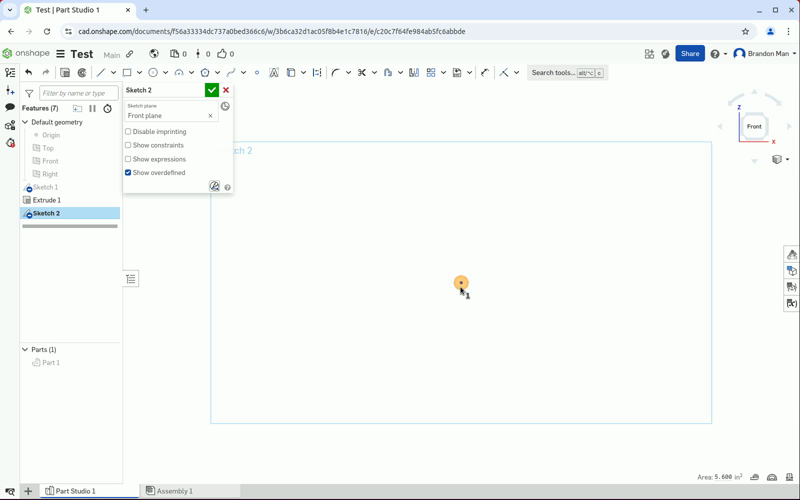
mouse_move(73, 352)
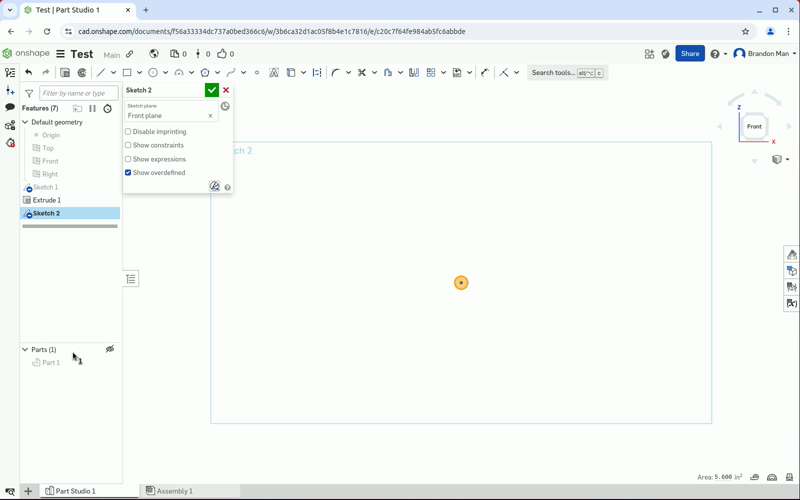
key(shift+y)
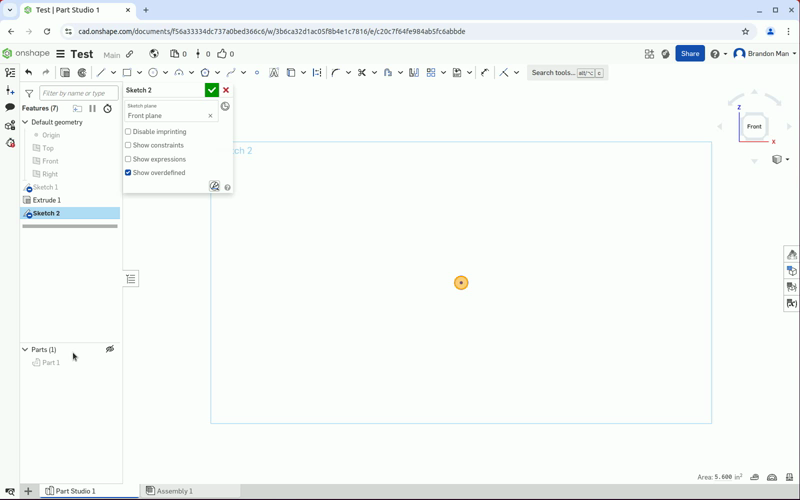
key(shift+e)
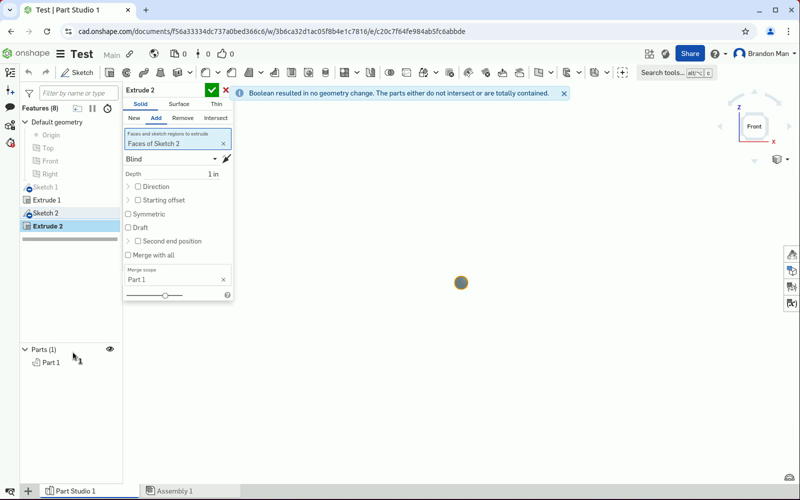
mouse_move(143, 106)
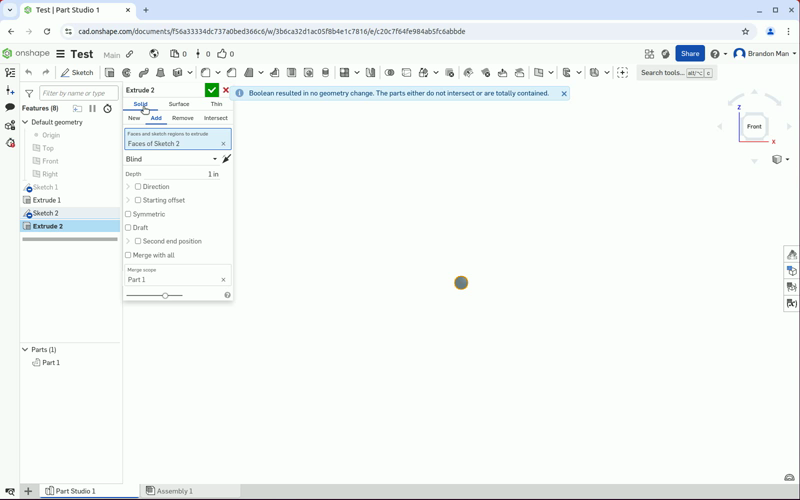
click(143, 106)
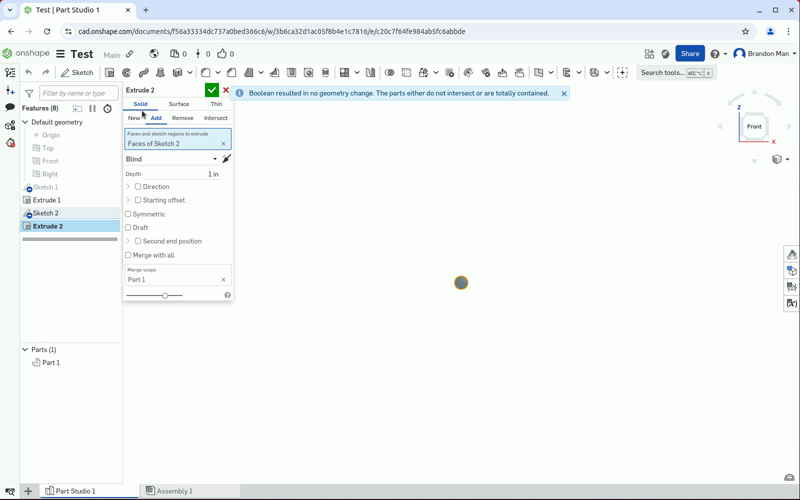
mouse_move(137, 120)
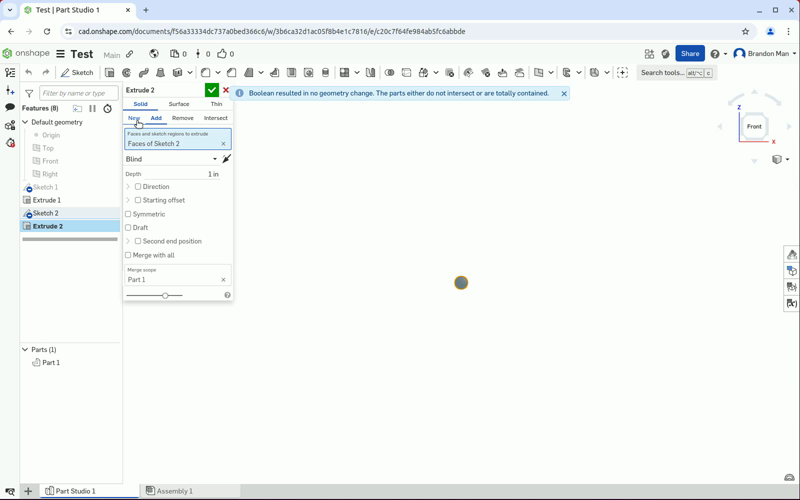
click(137, 120)
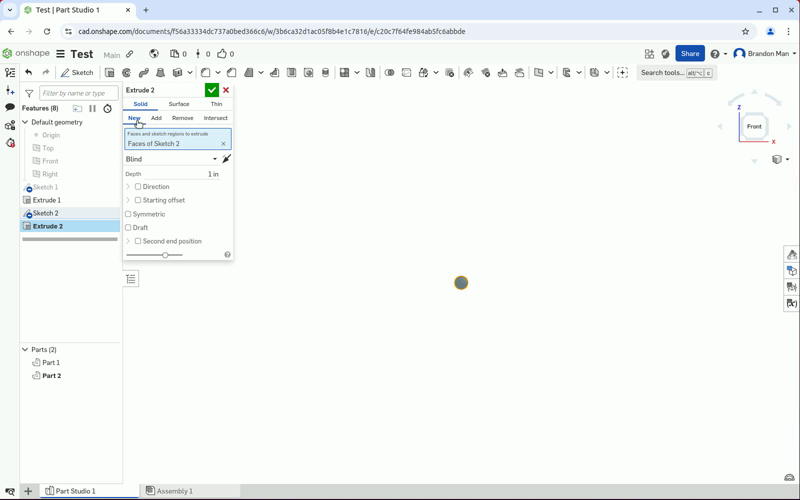
key(tab, 4)
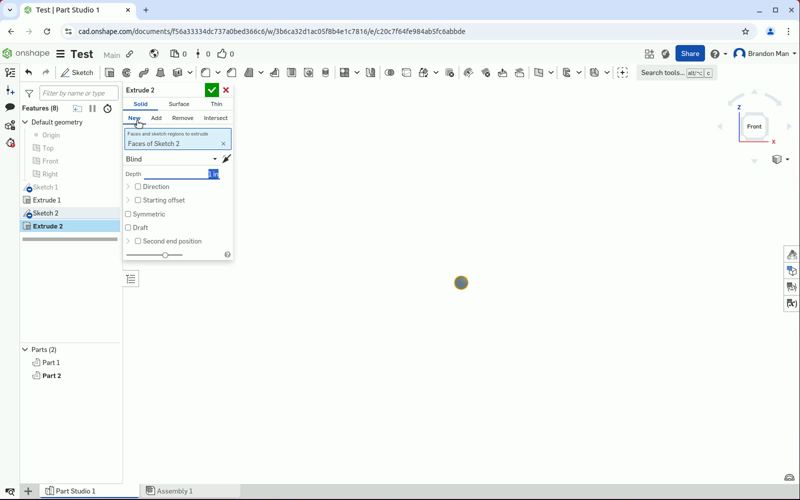
text(23.108)
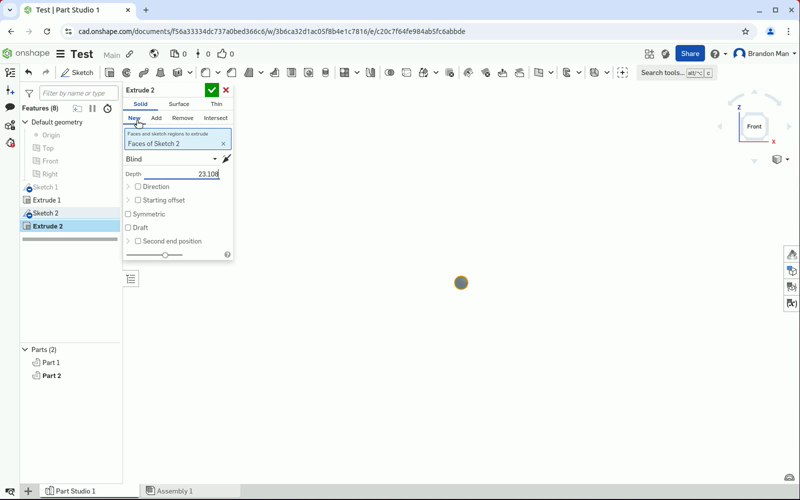
key(enter)
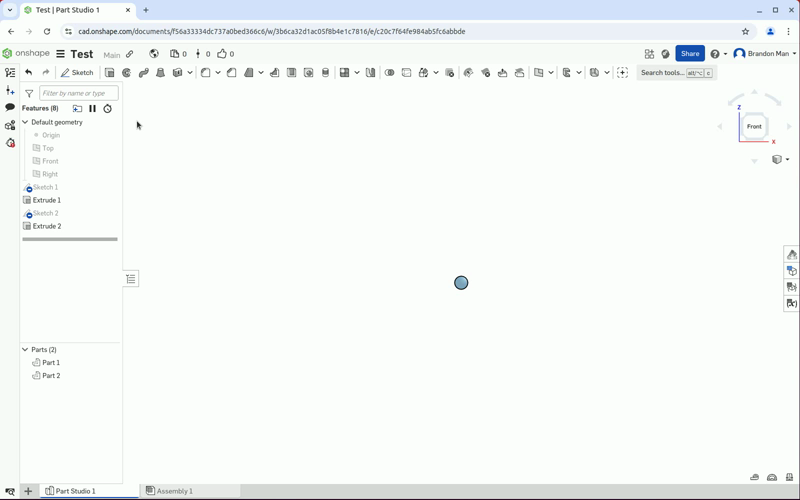
key(shift+h)
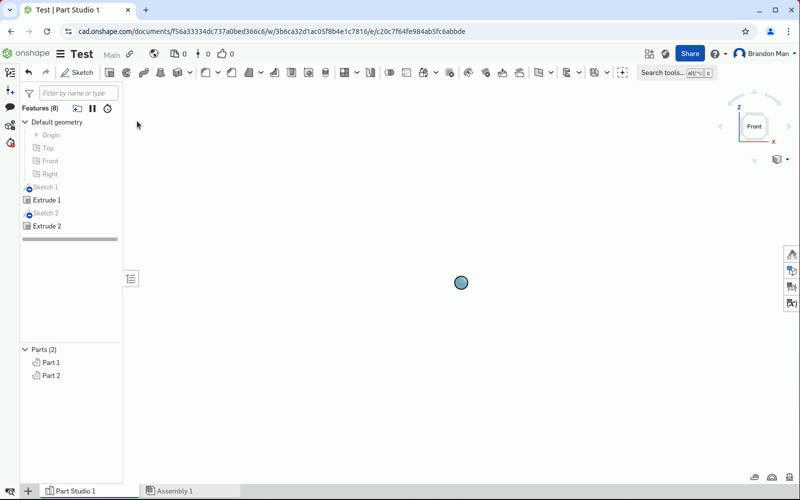
key(shift+h)
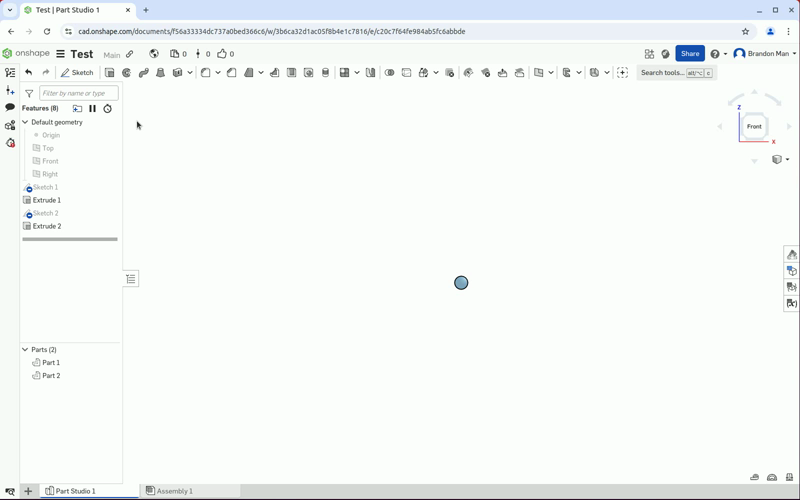
key(shift+7)
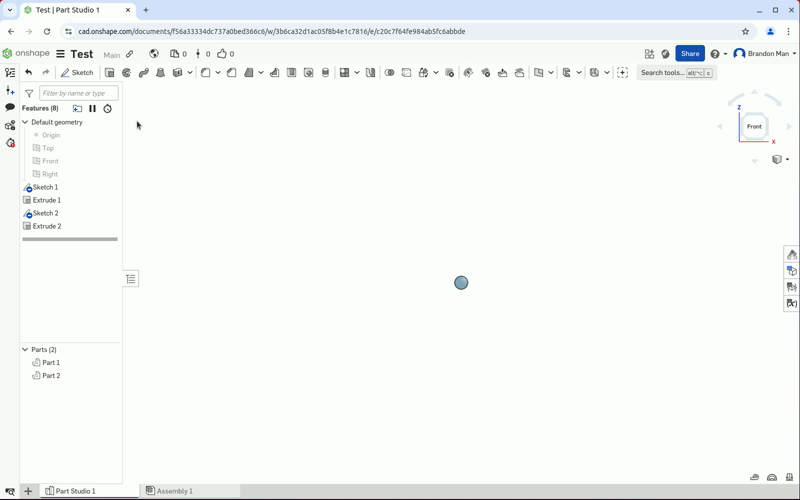
key(left, 2)
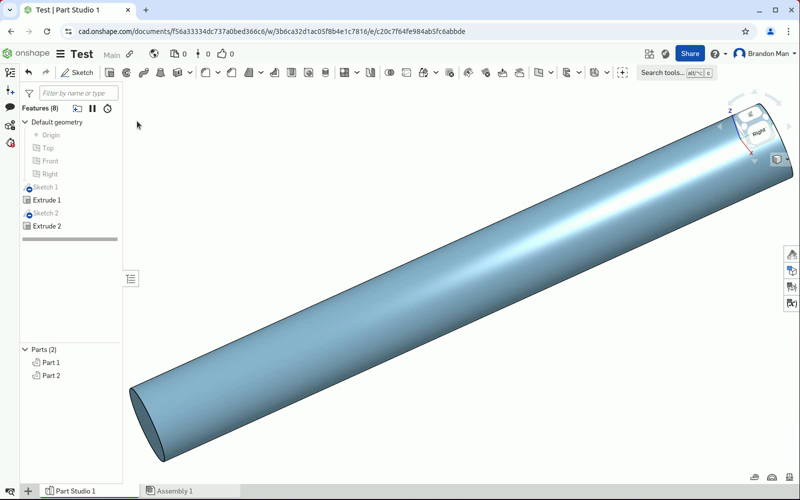
key(down, 2)
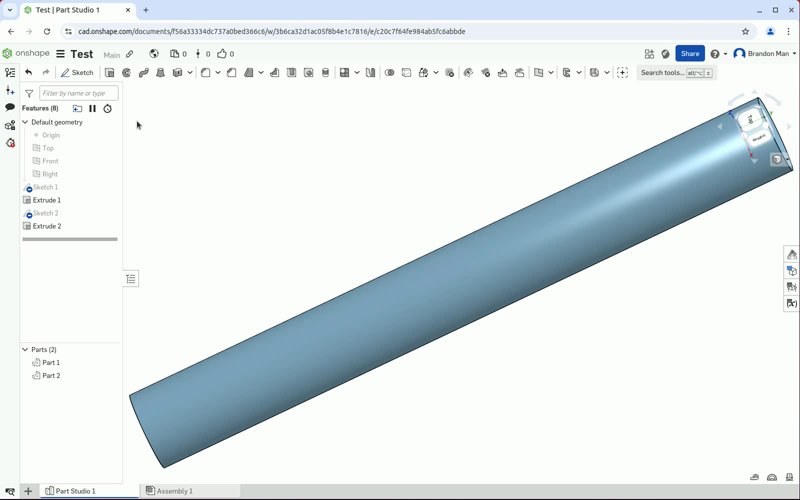
key(up, 2)
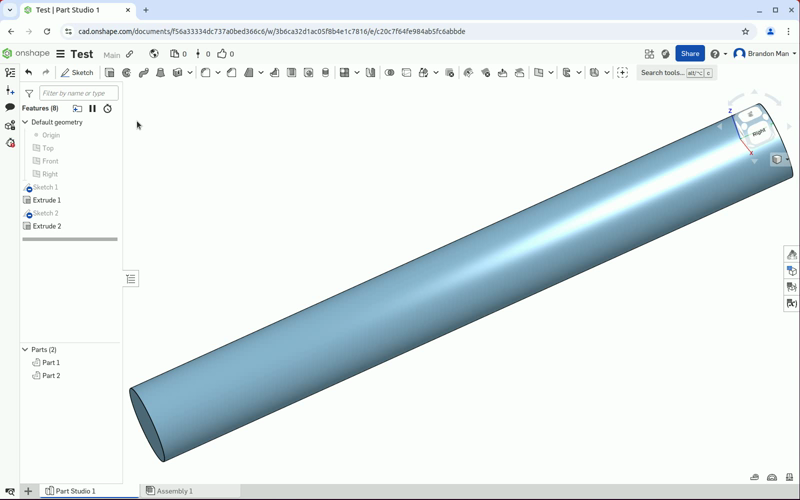
key(right, 2)
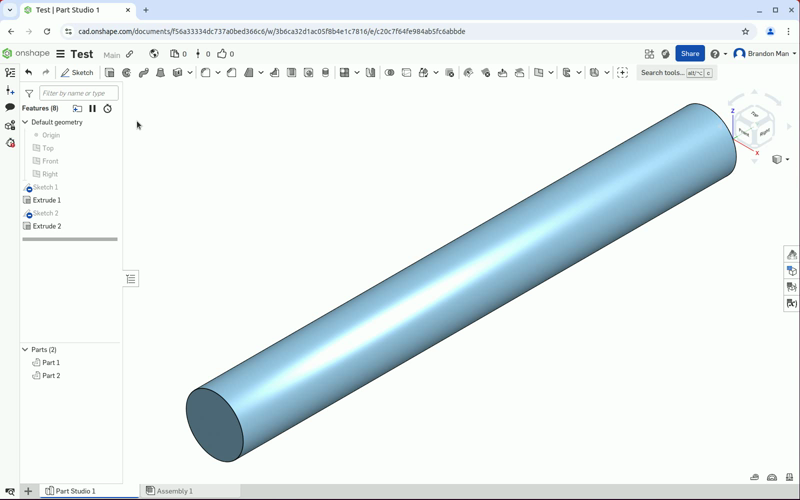
mouse_move(73, 189)
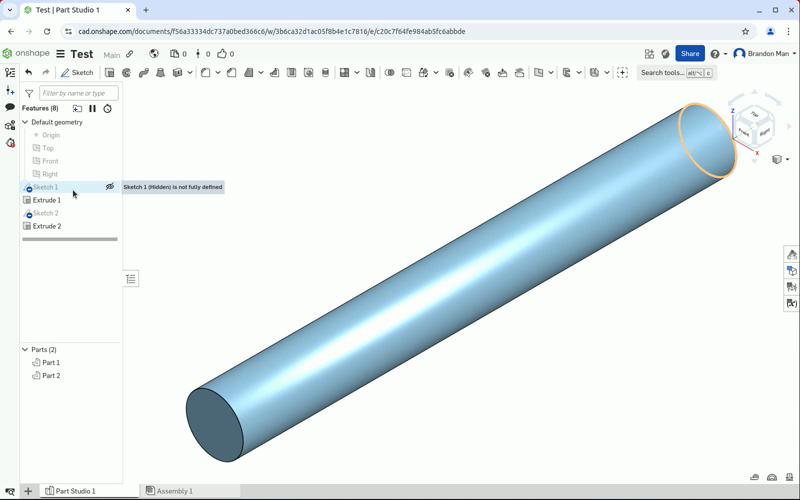
click(73, 189)